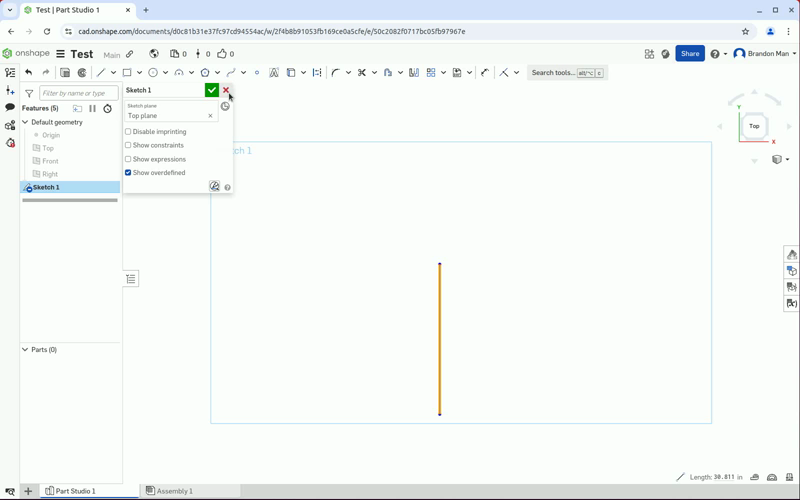
key(shift+h)
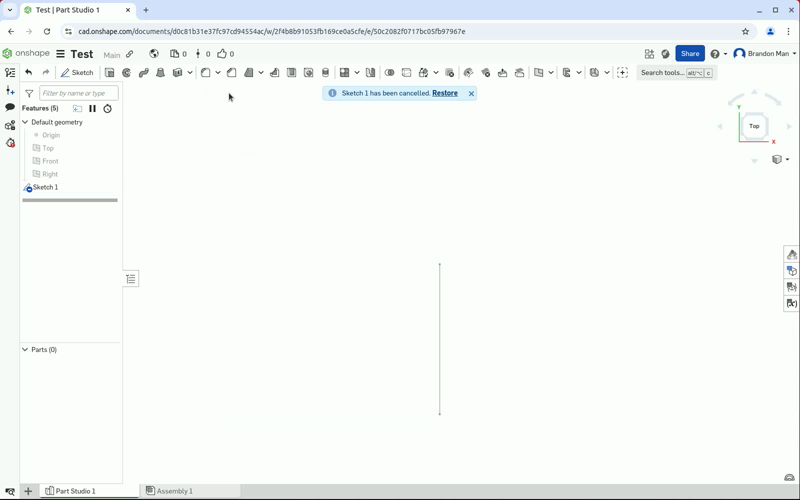
key(shift+s)
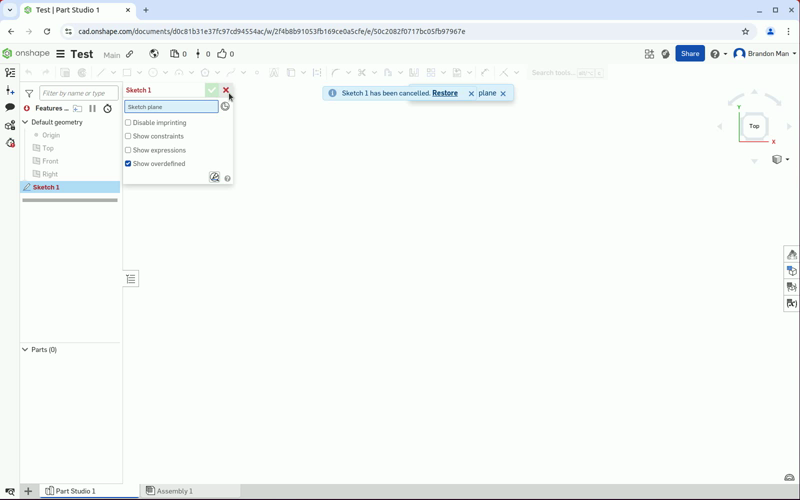
mouse_move(73, 150)
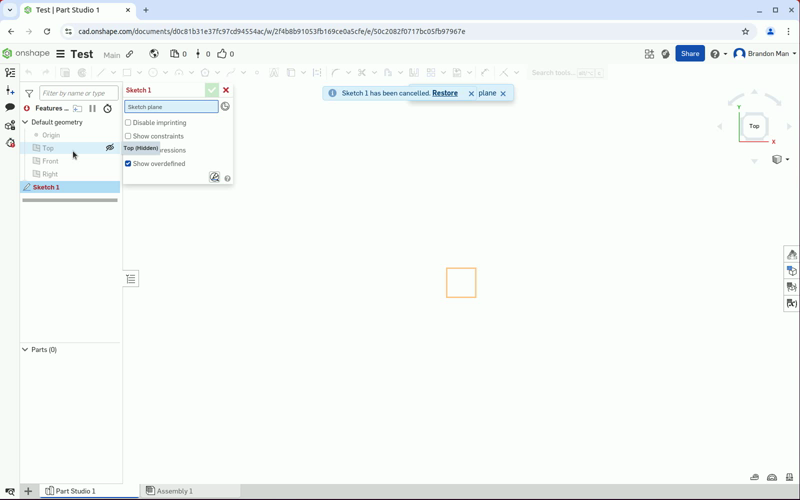
click(73, 150)
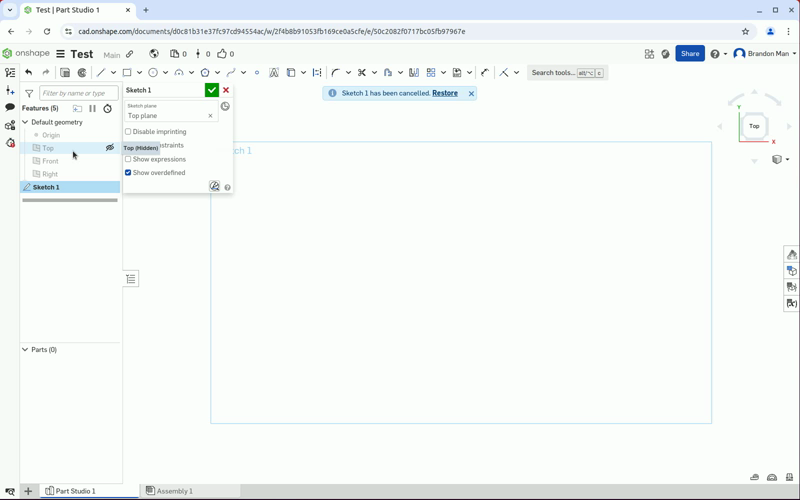
mouse_move(73, 352)
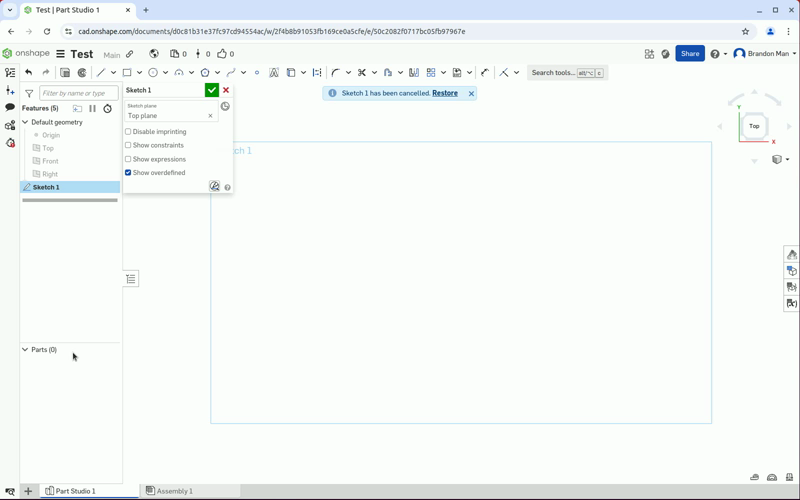
key(y)
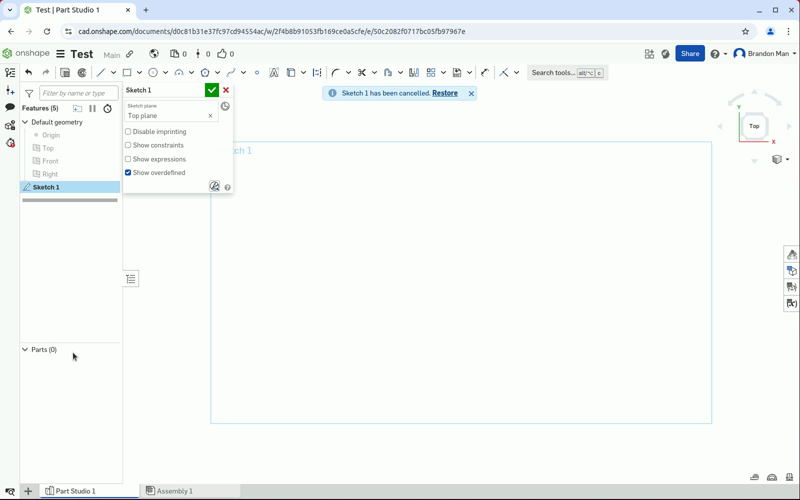
key(l)
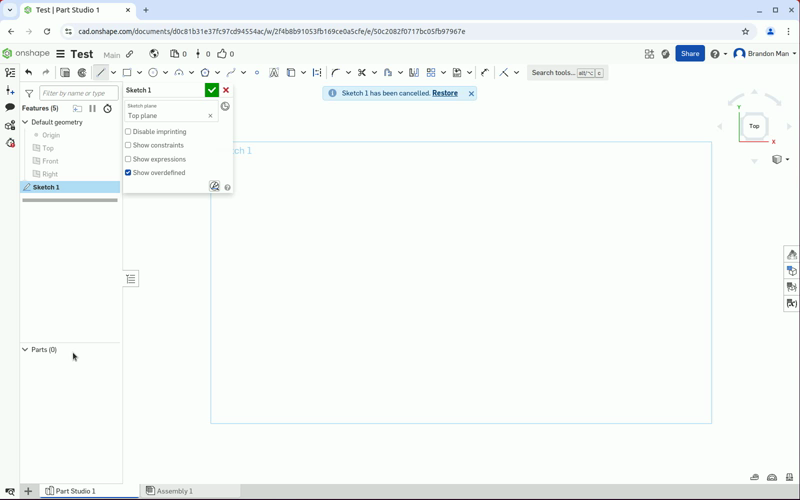
key_down(shift)
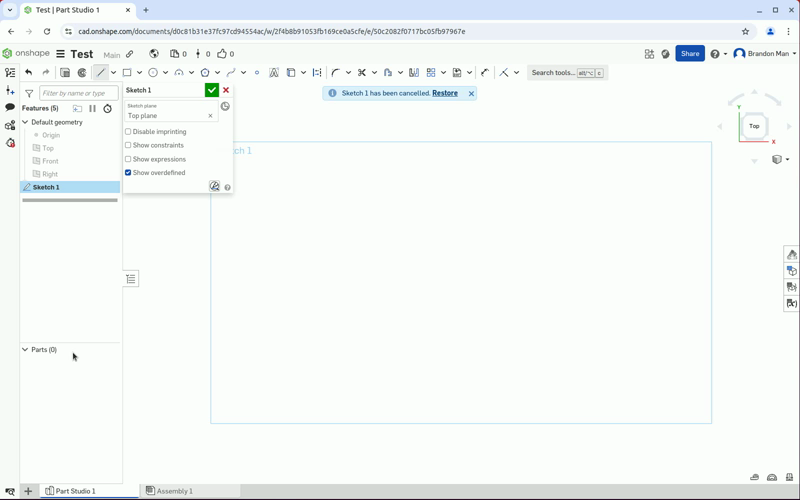
mouse_move(349, 282)
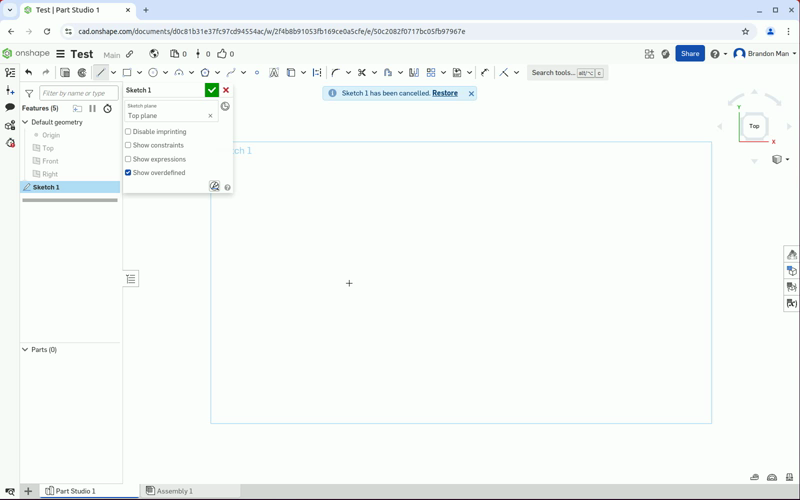
click(349, 282)
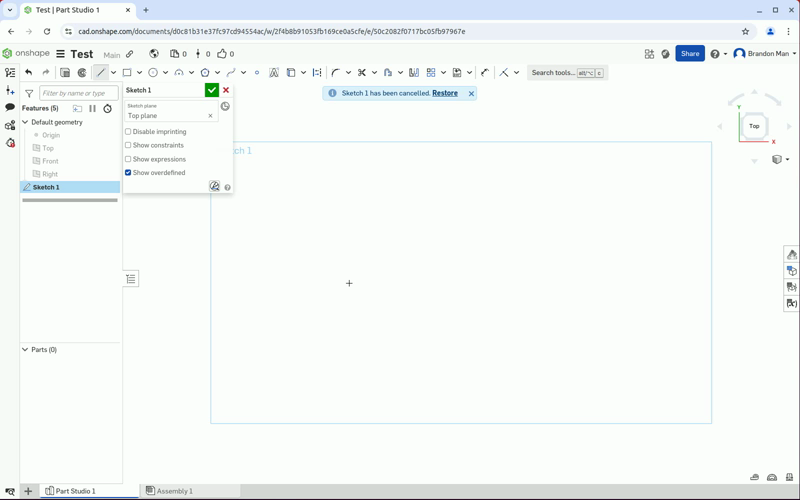
key_up(shift)
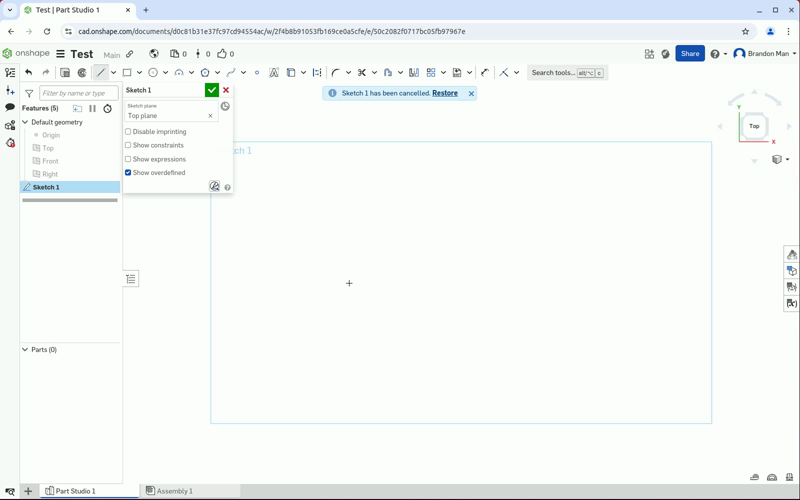
key_down(shift)
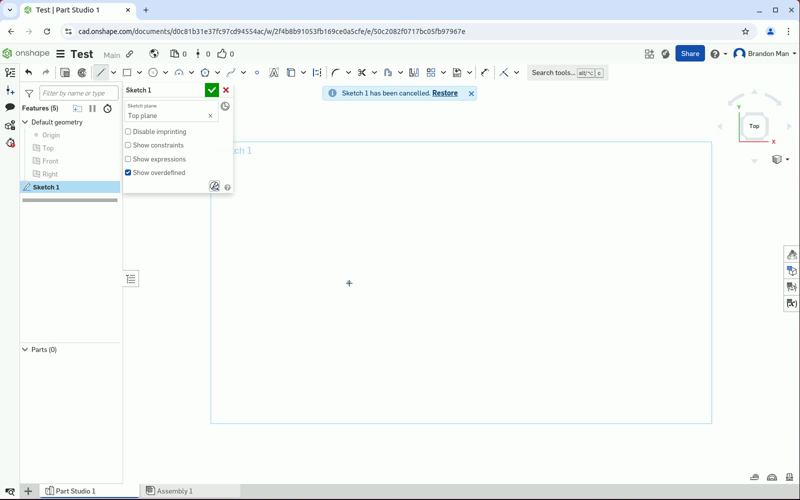
mouse_move(405, 378)
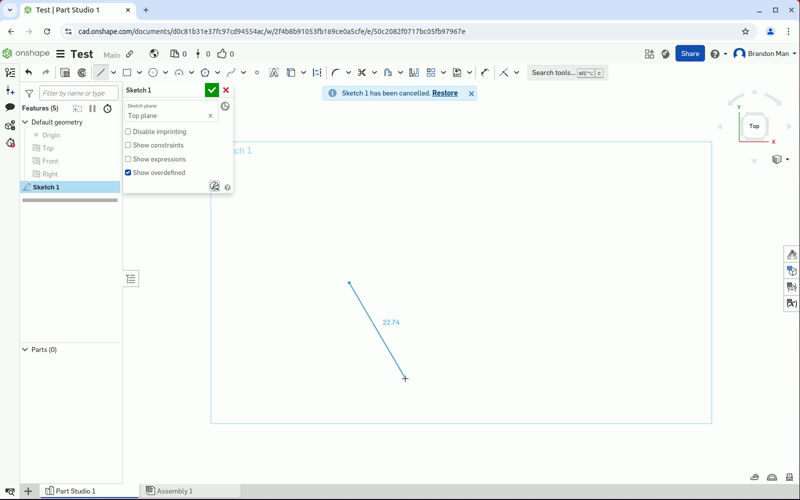
click(405, 378)
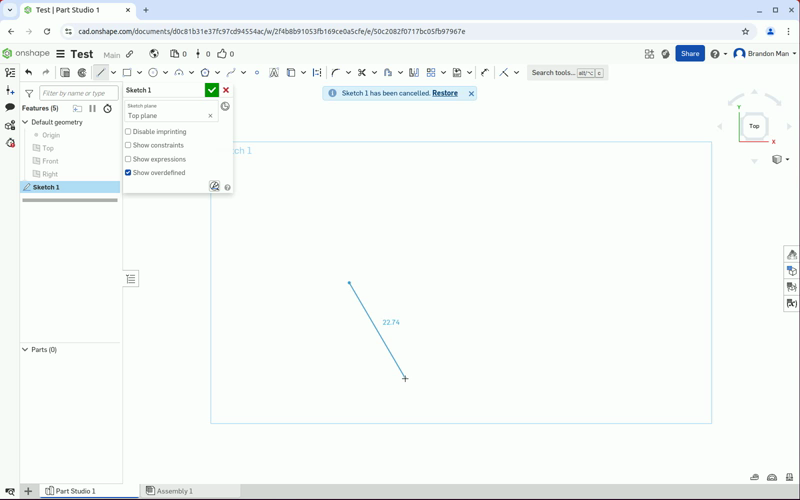
key_up(shift)
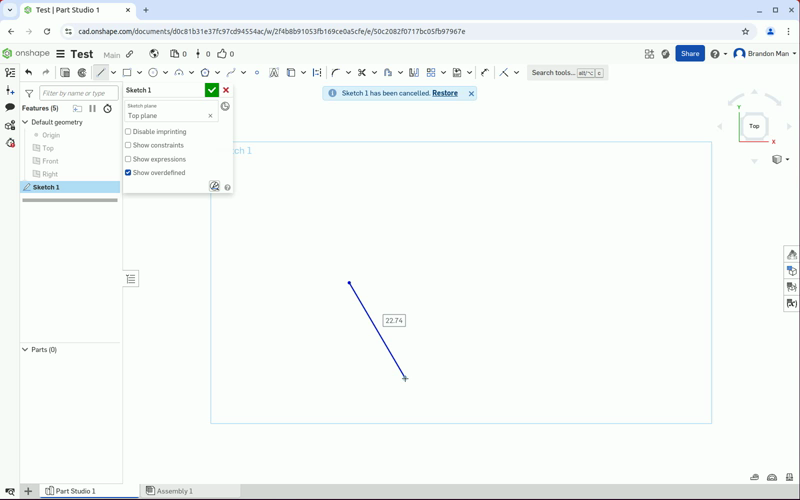
key_down(shift)
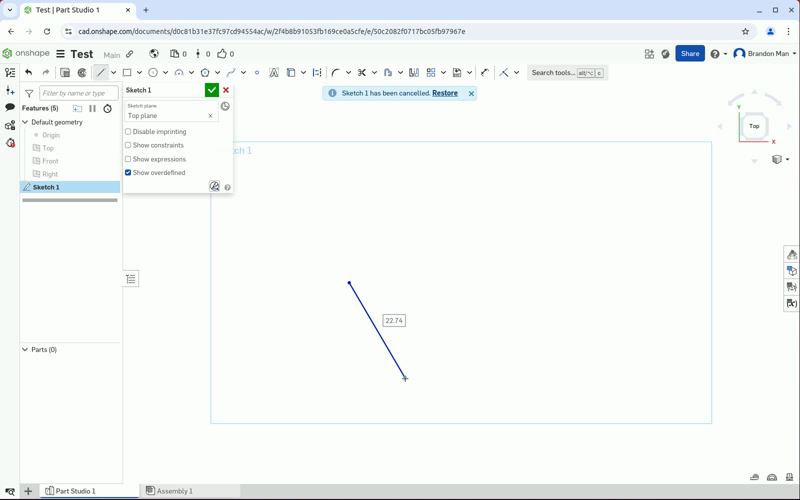
mouse_move(514, 378)
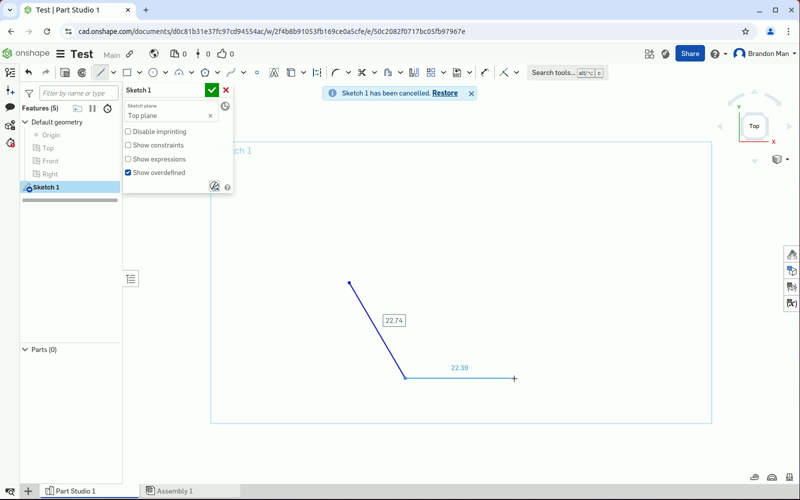
click(514, 378)
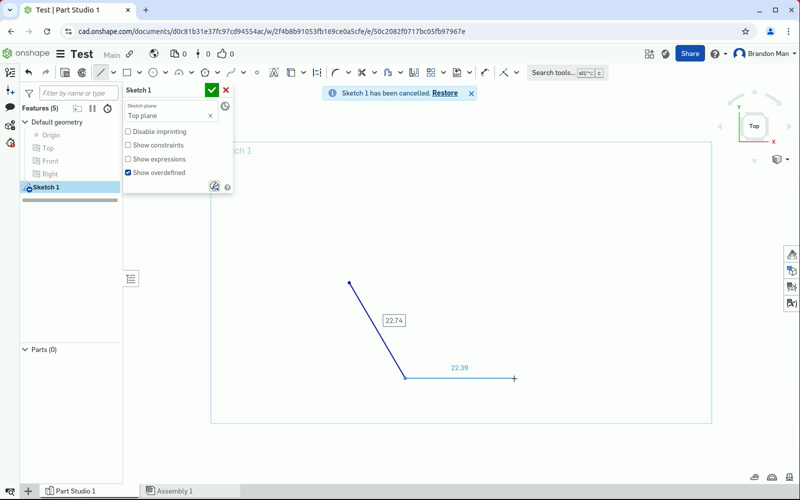
key_up(shift)
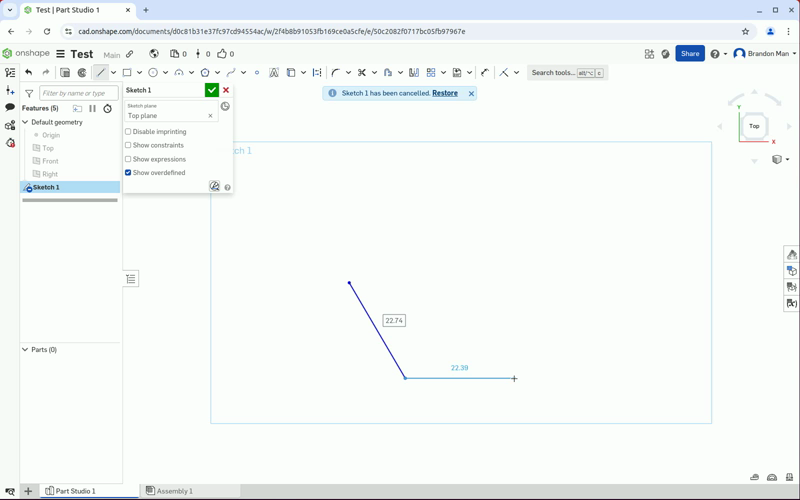
key_down(shift)
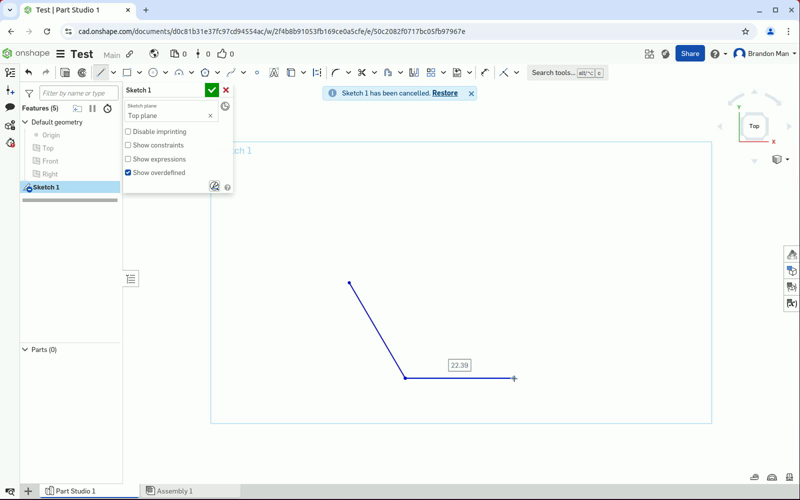
mouse_move(569, 282)
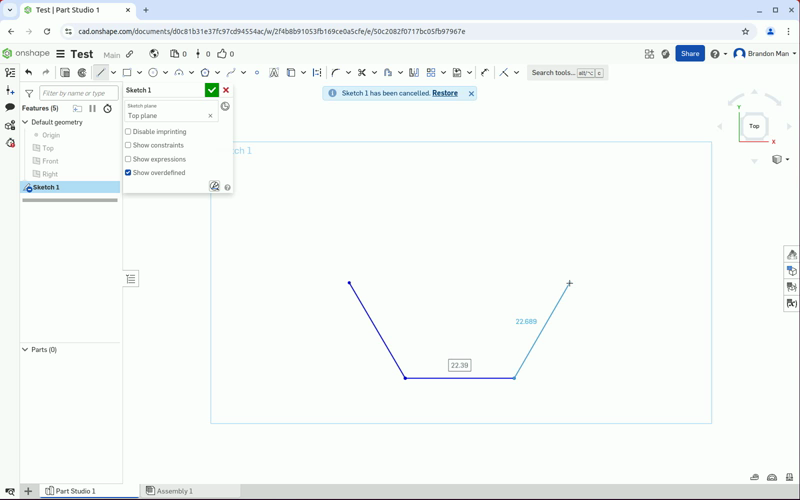
click(569, 282)
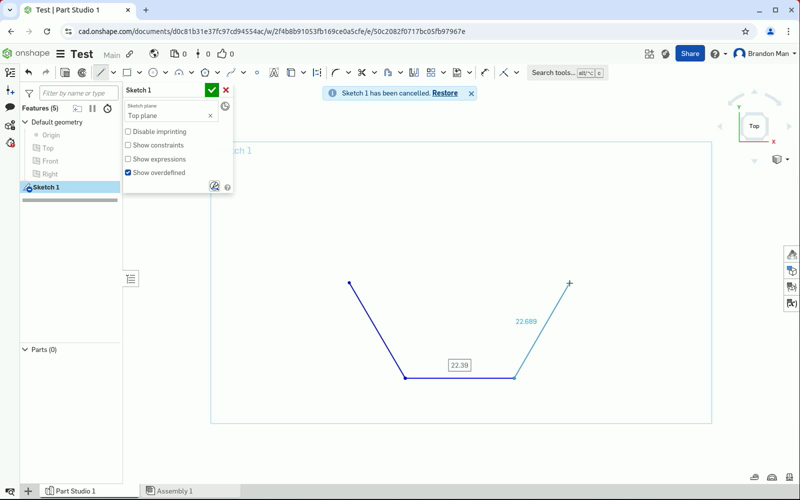
key_up(shift)
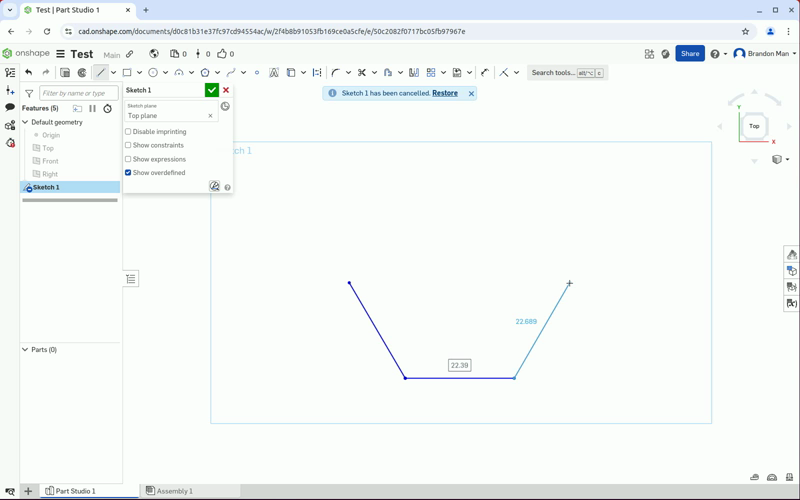
key_down(shift)
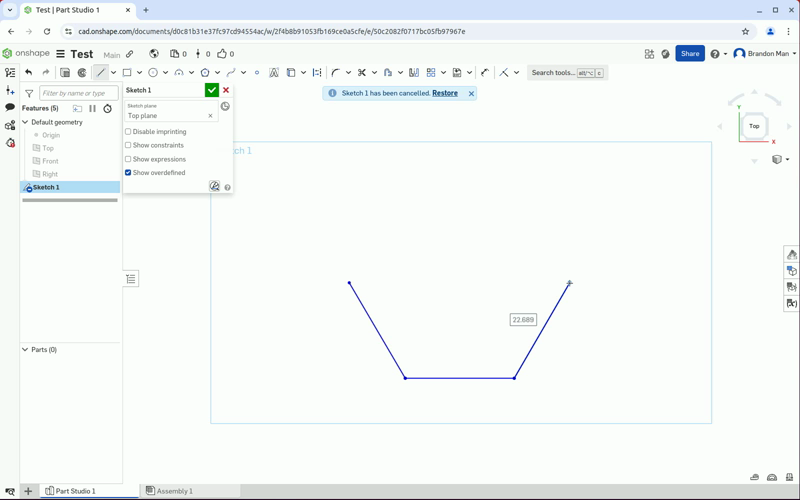
mouse_move(514, 187)
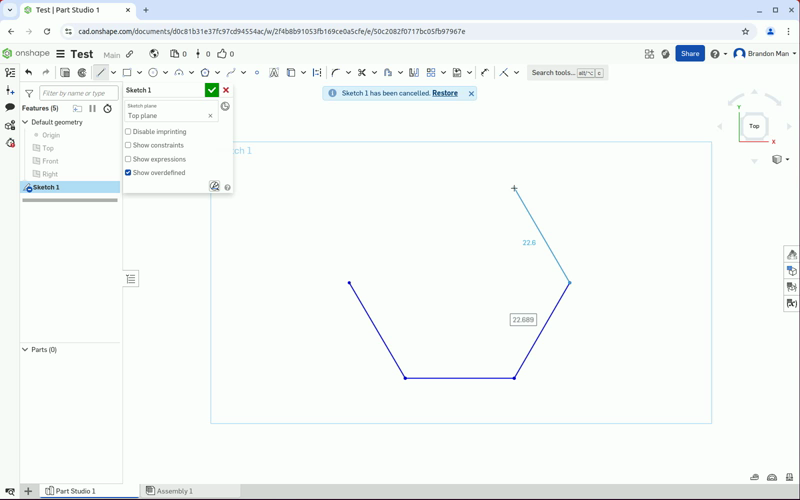
click(514, 187)
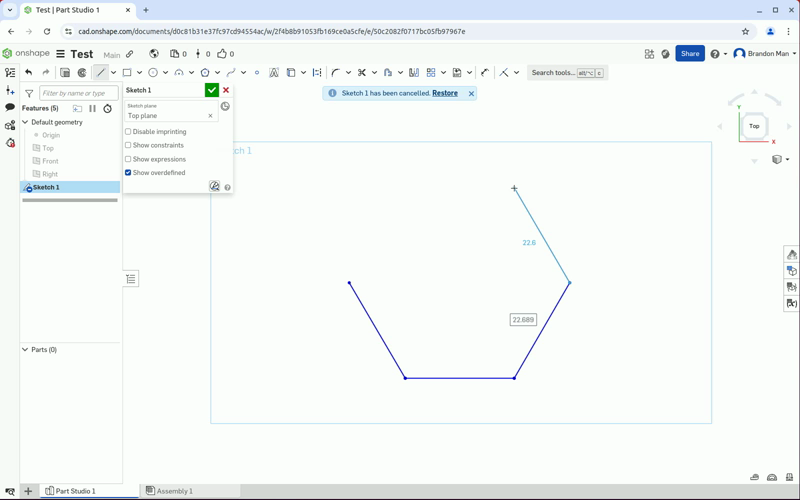
key_up(shift)
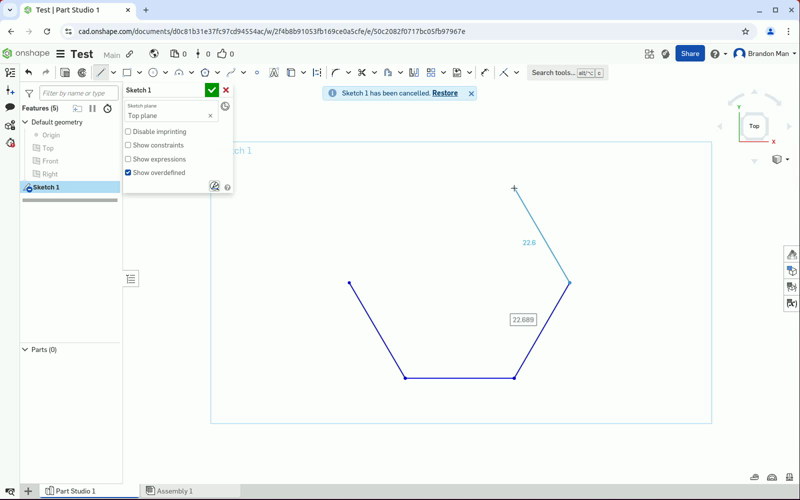
key_down(shift)
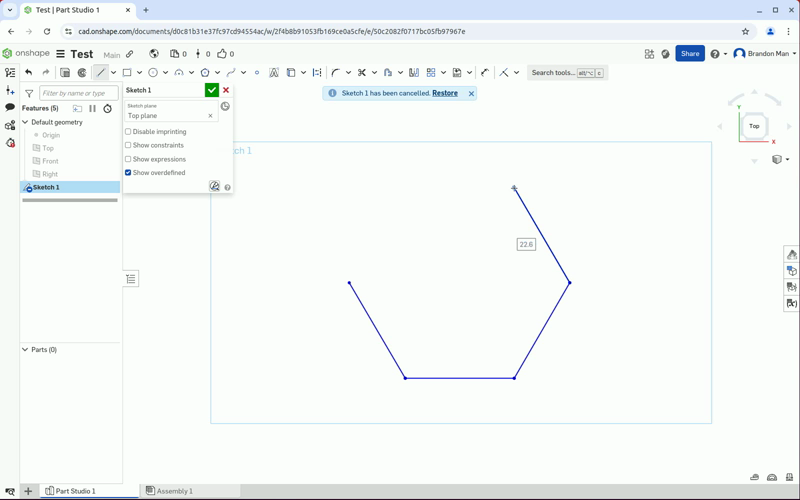
mouse_move(405, 187)
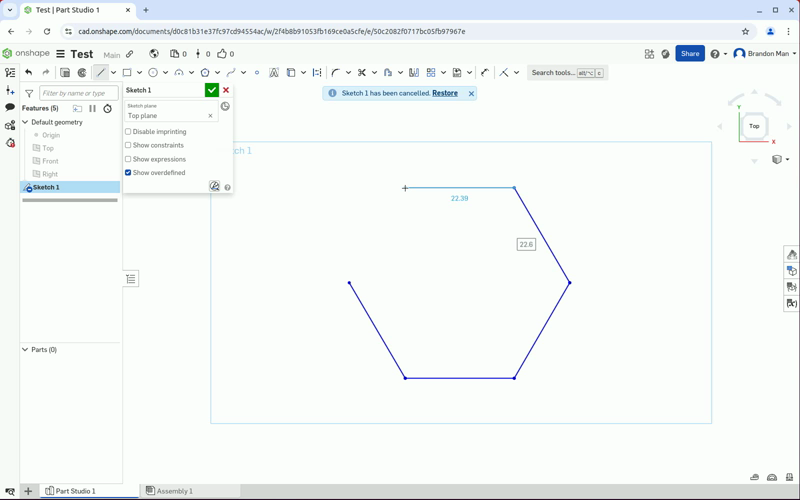
click(405, 187)
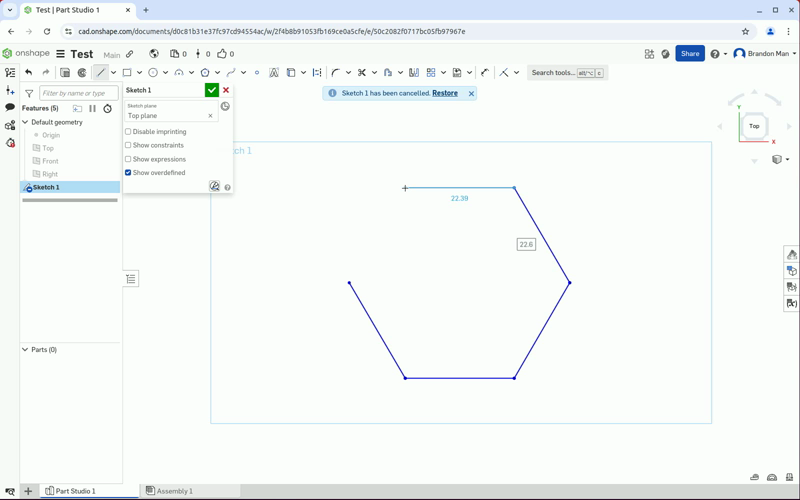
key_up(shift)
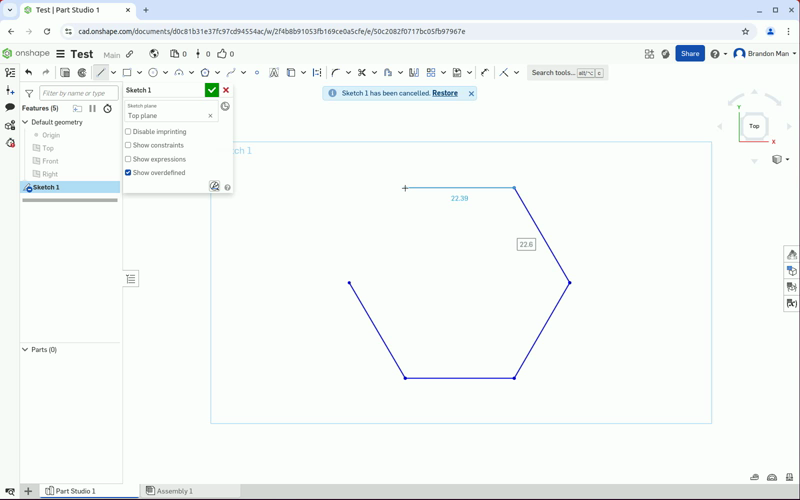
key_down(shift)
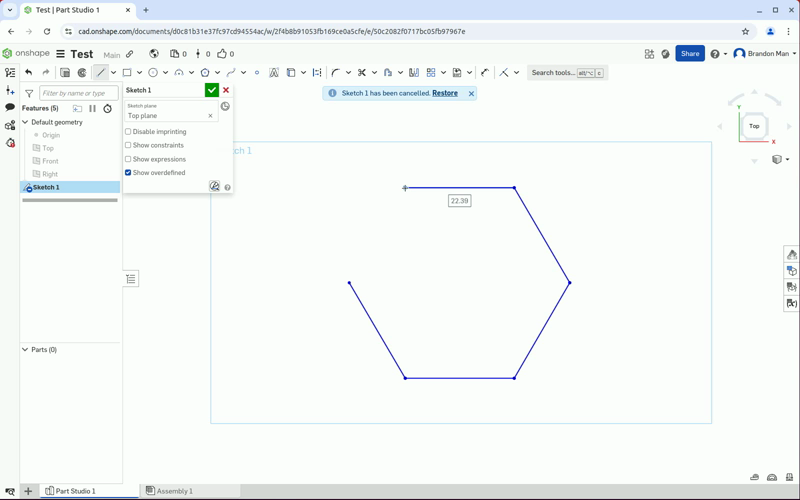
mouse_move(349, 282)
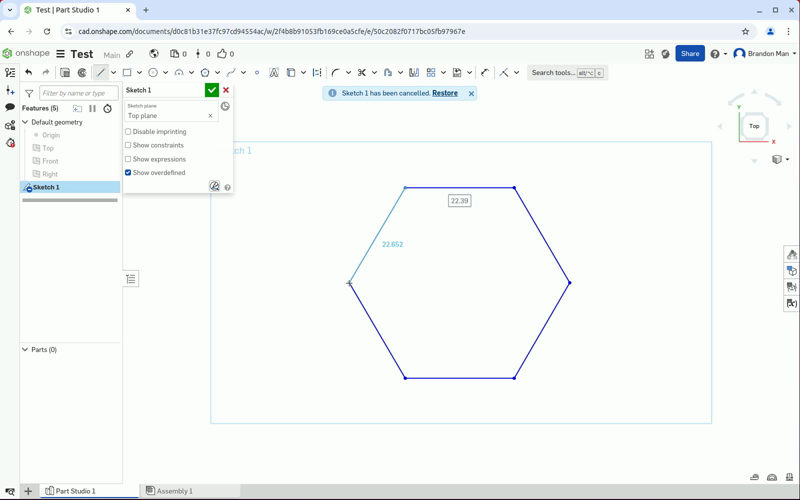
key_up(shift)
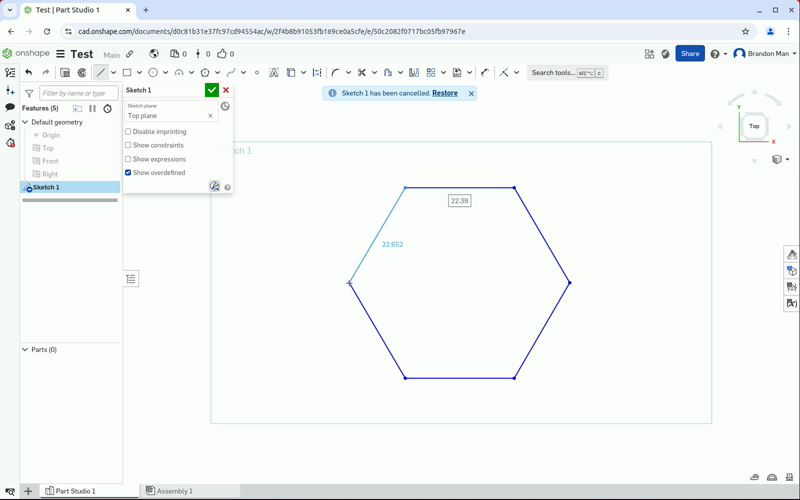
click(349, 282)
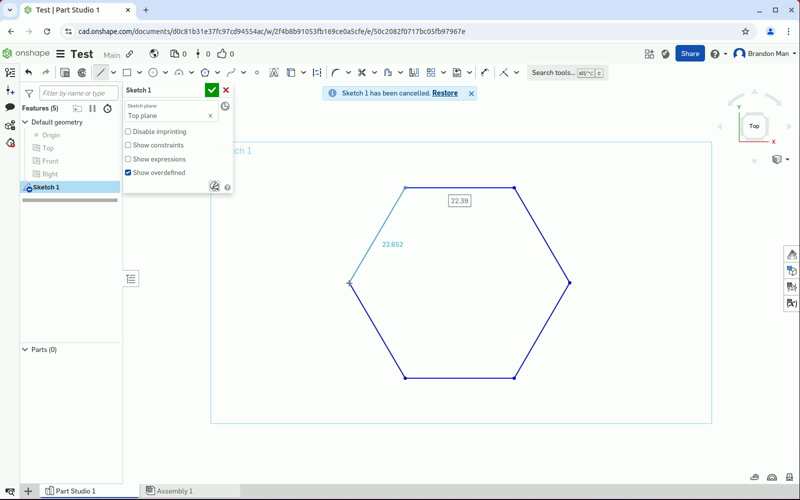
key(esc)
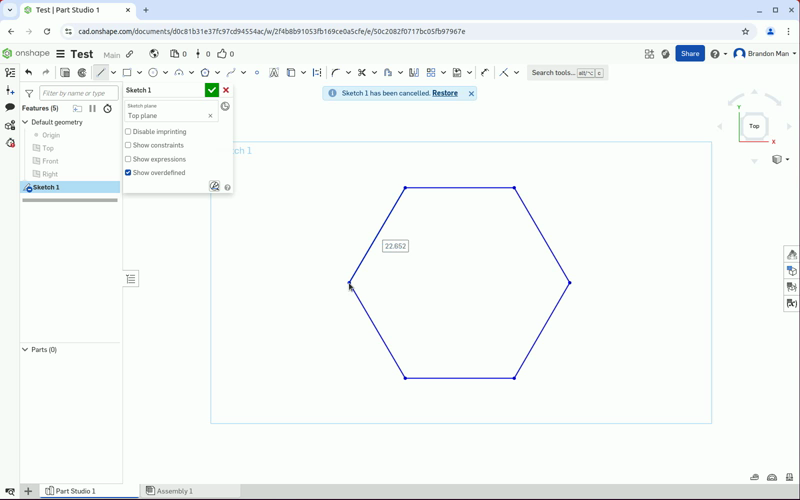
mouse_move(509, 309)
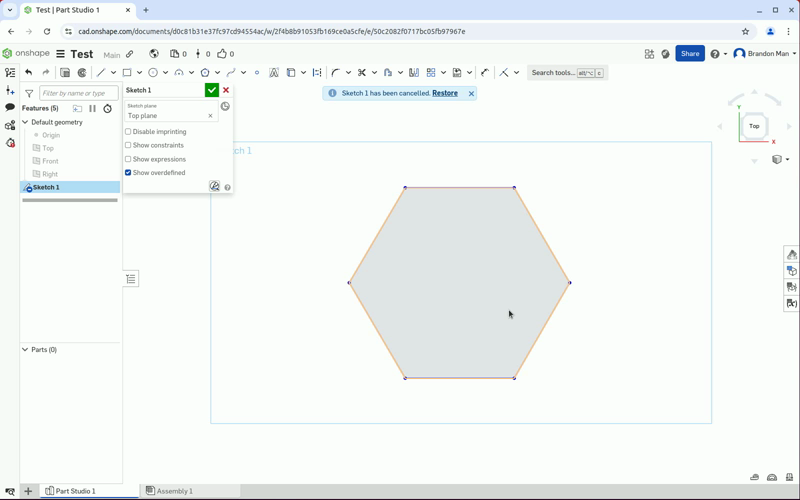
click(509, 309)
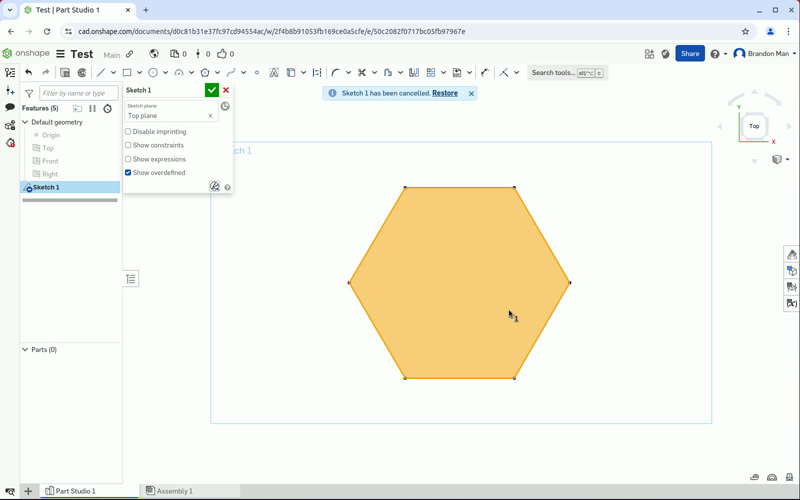
mouse_move(73, 352)
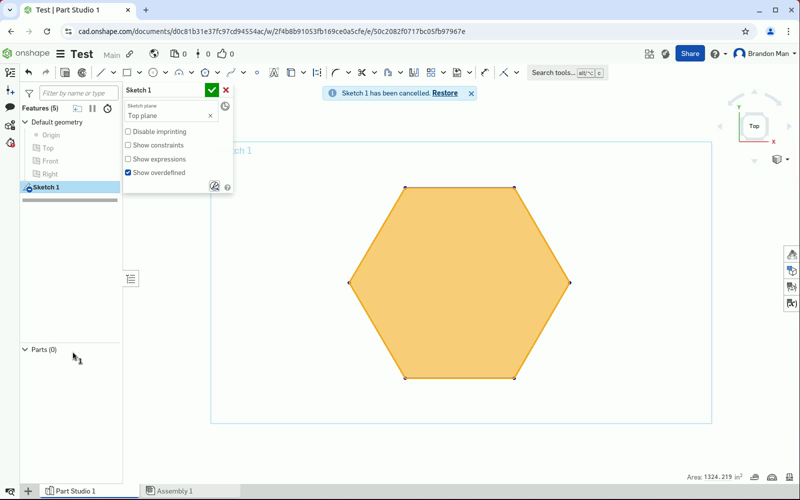
key(shift+y)
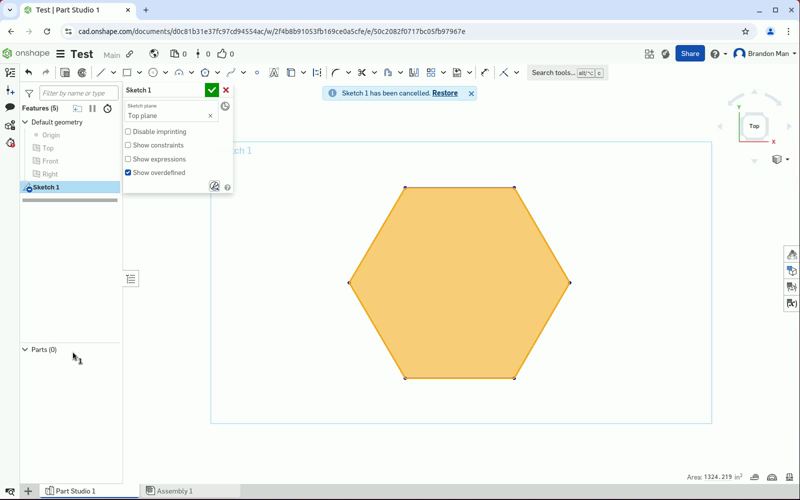
key(shift+e)
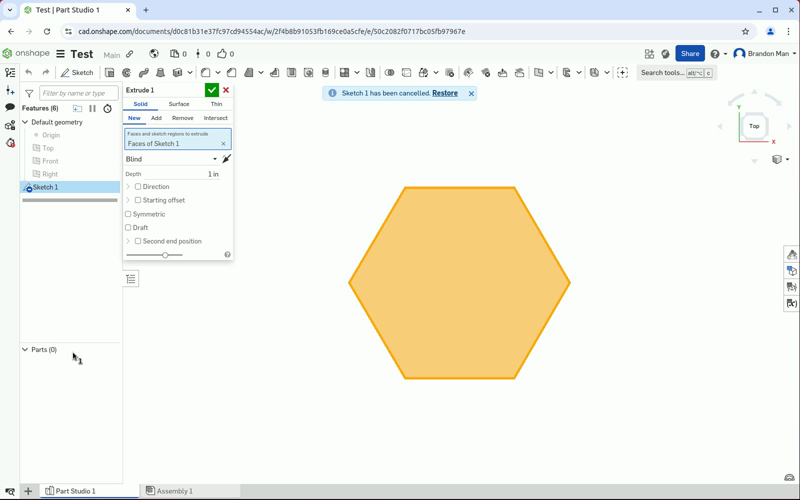
mouse_move(143, 106)
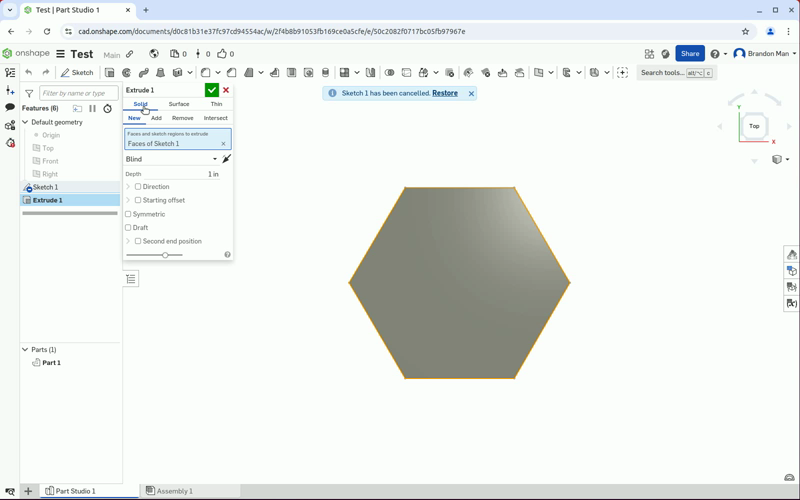
click(143, 106)
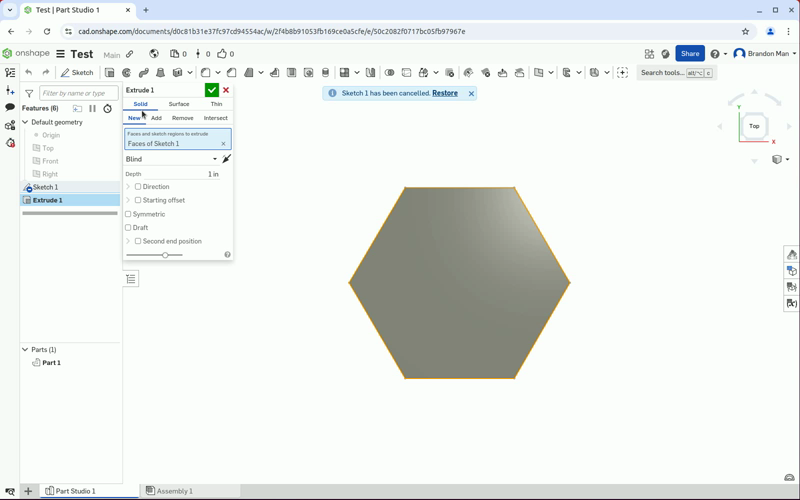
mouse_move(137, 120)
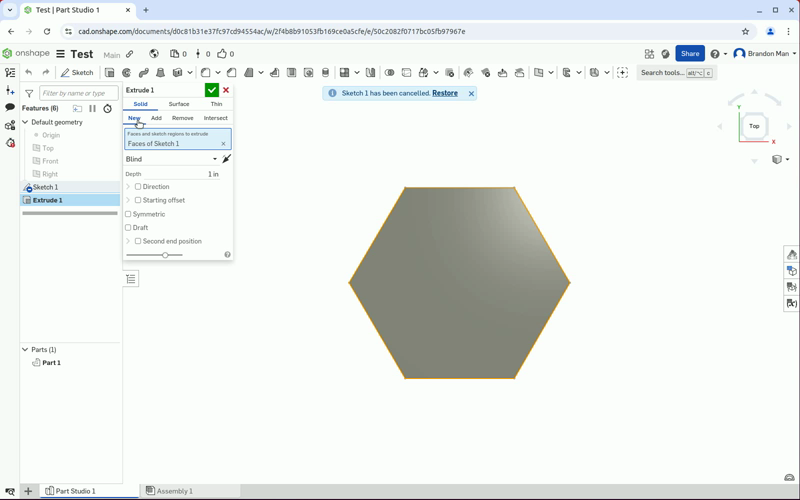
click(137, 120)
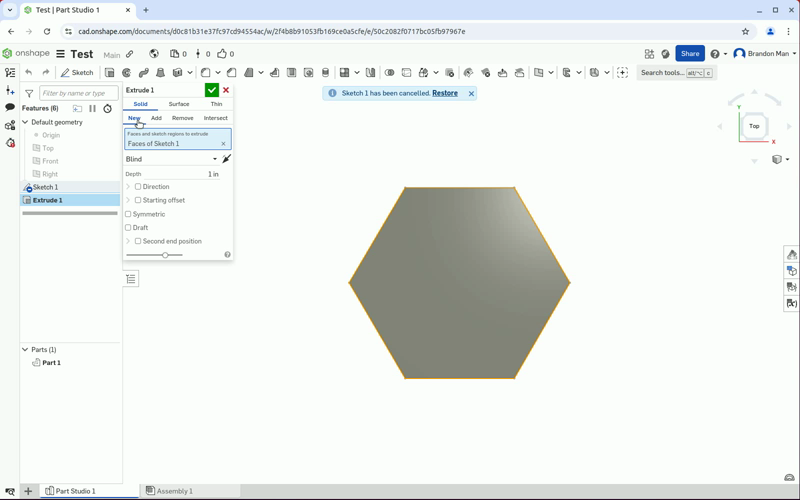
key(tab, 4)
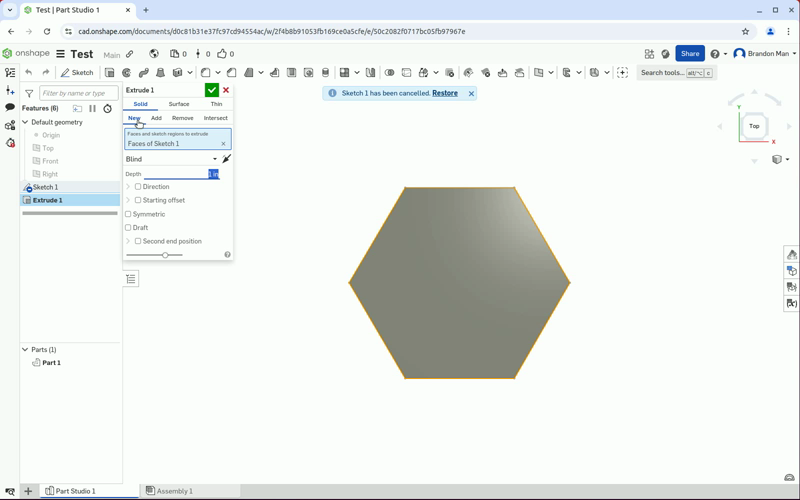
text(15.405)
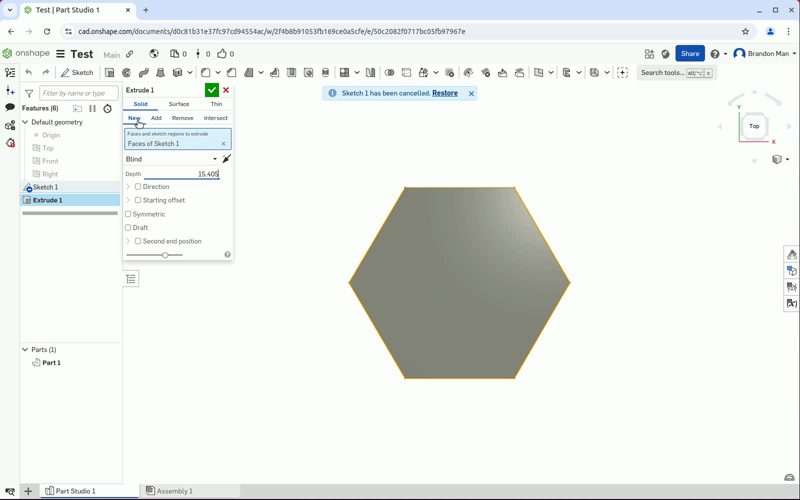
key(enter)
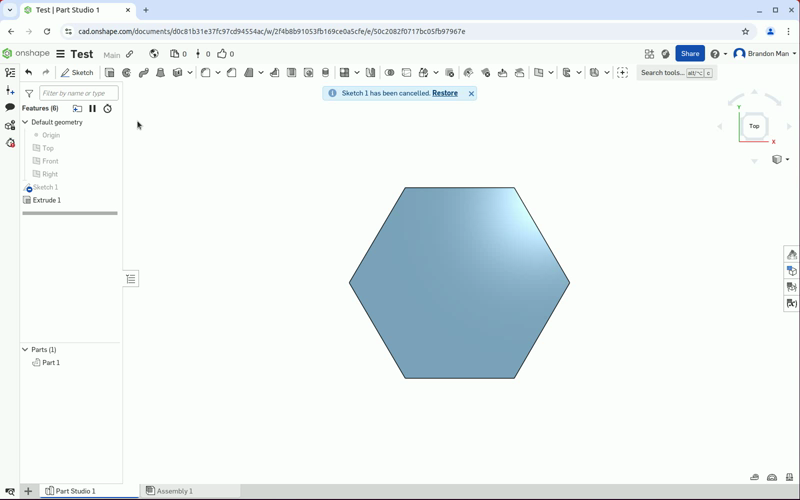
key(shift+h)
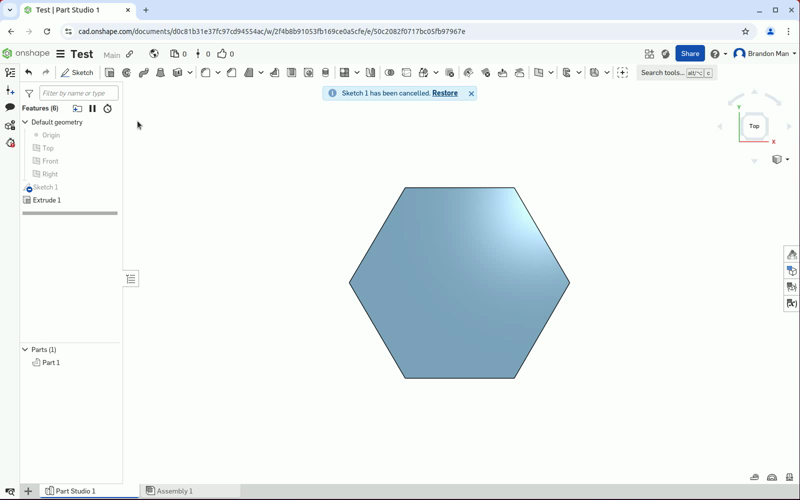
key(shift+h)
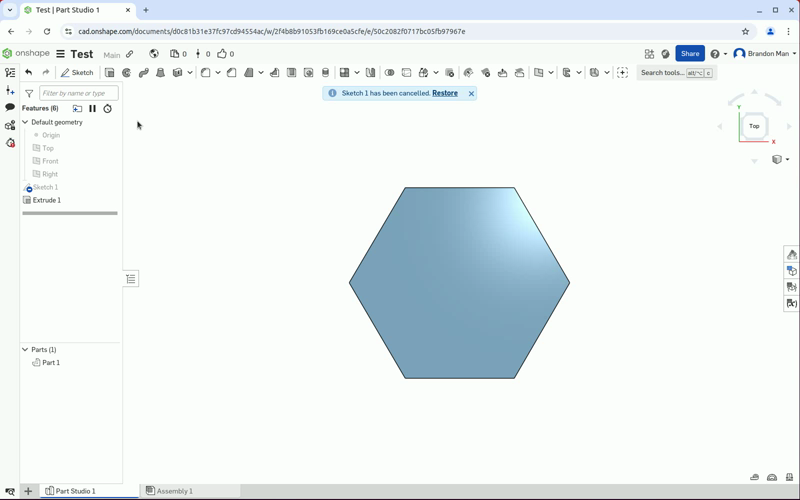
mouse_move(73, 189)
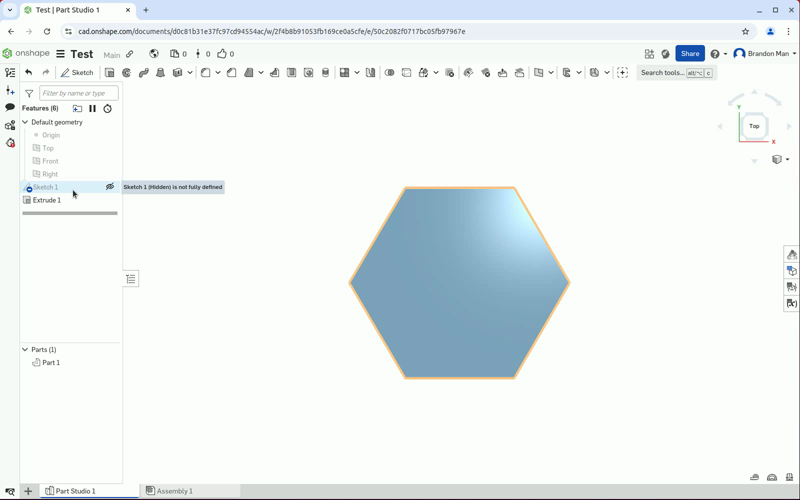
click(73, 189)
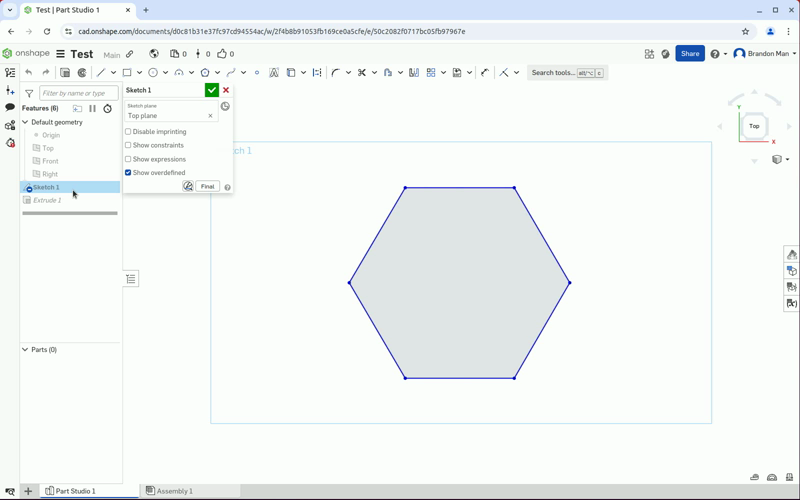
mouse_move(229, 92)
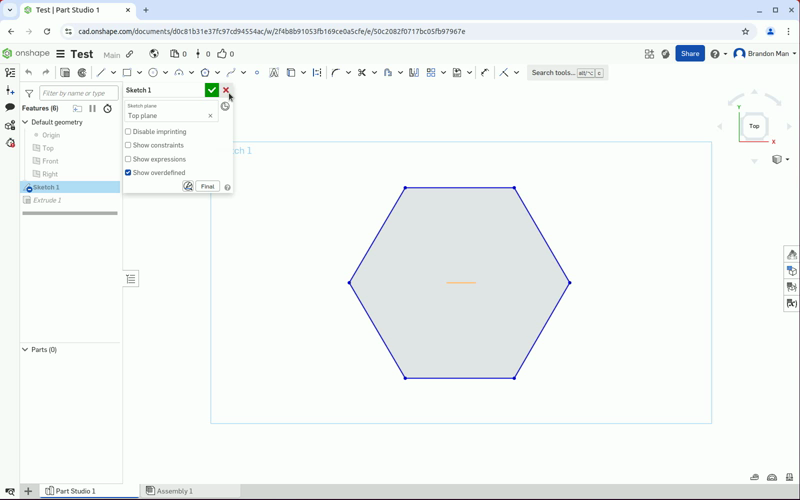
click(229, 92)
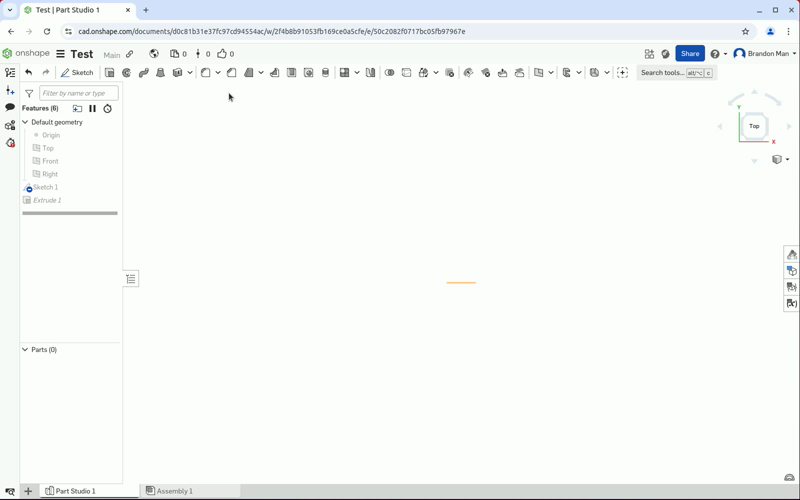
mouse_move(541, 75)
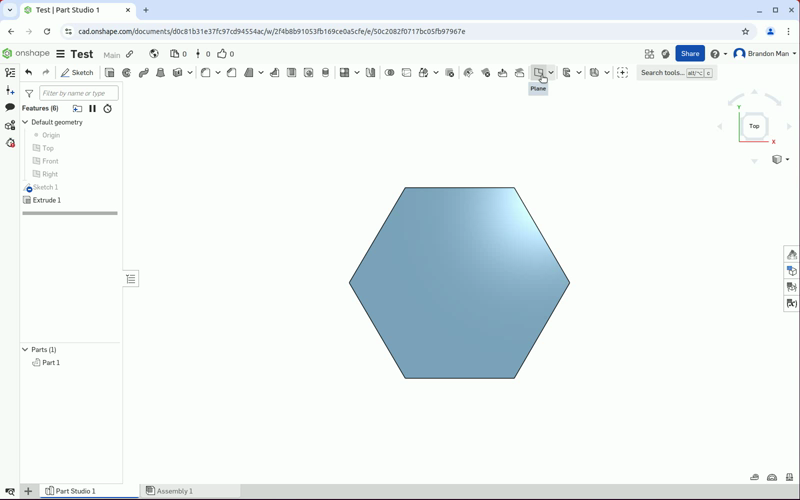
click(541, 75)
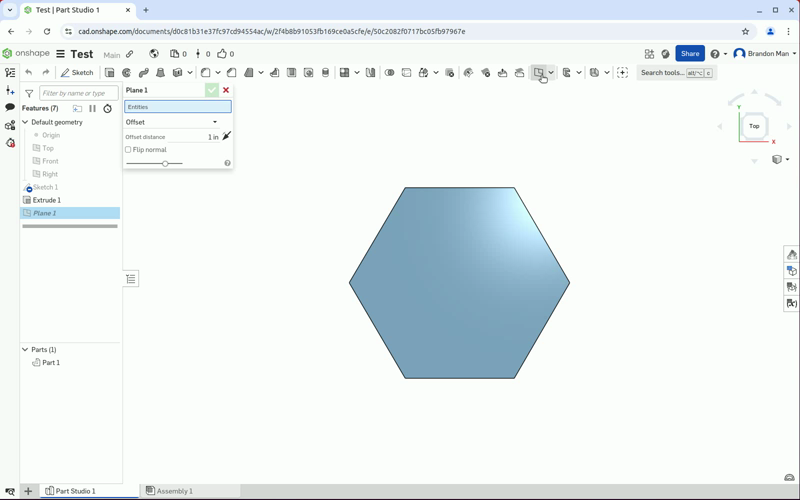
mouse_move(73, 150)
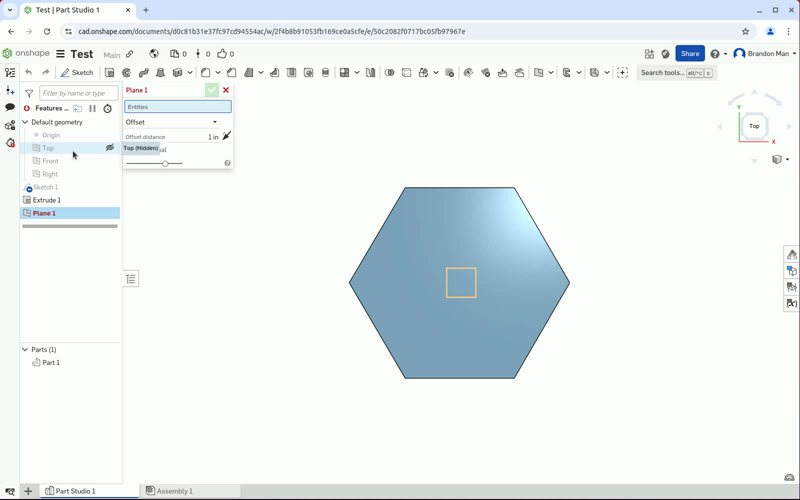
click(73, 150)
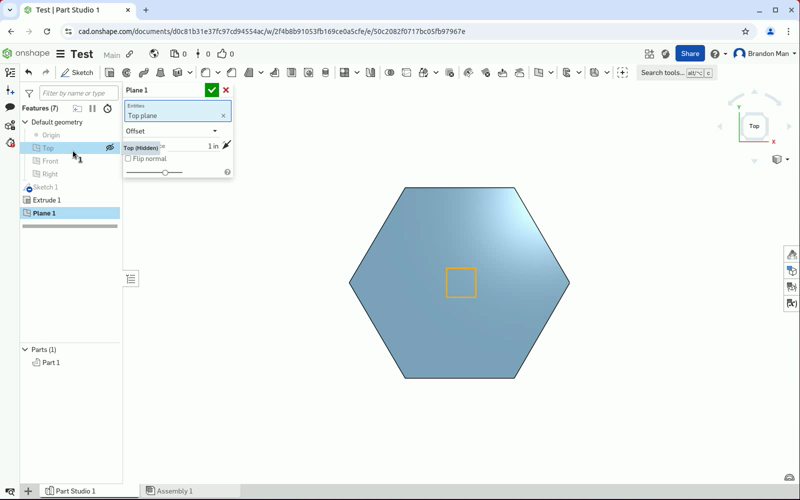
key(tab, 2)
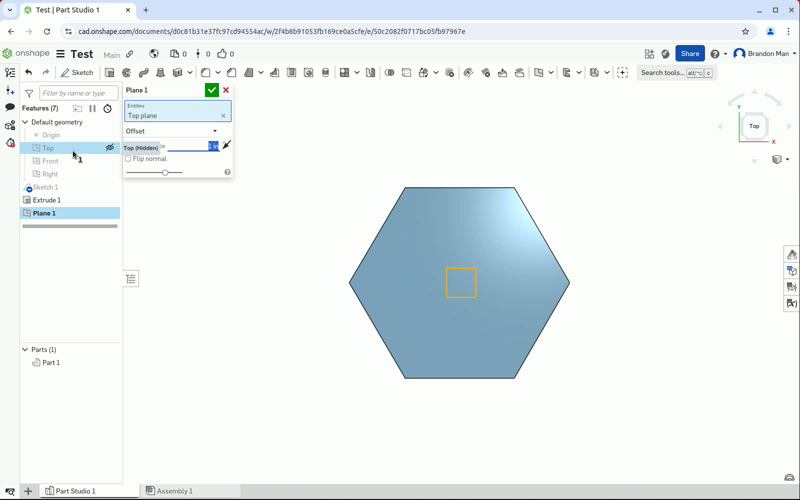
text(15.405)
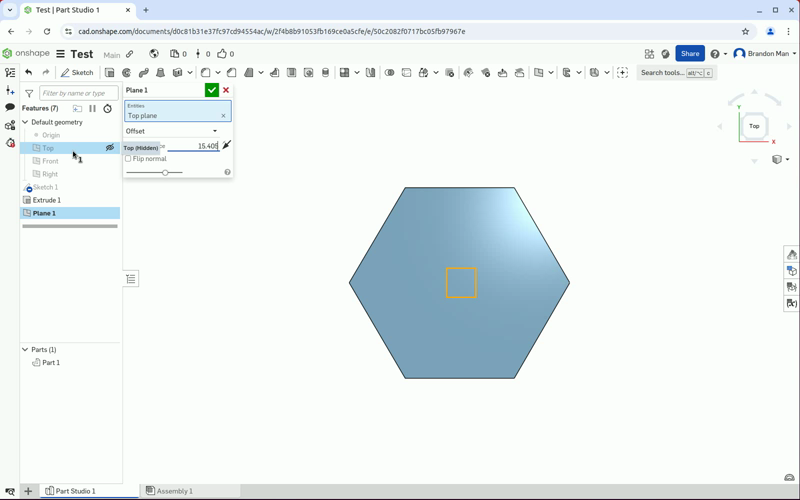
key(enter, 2)
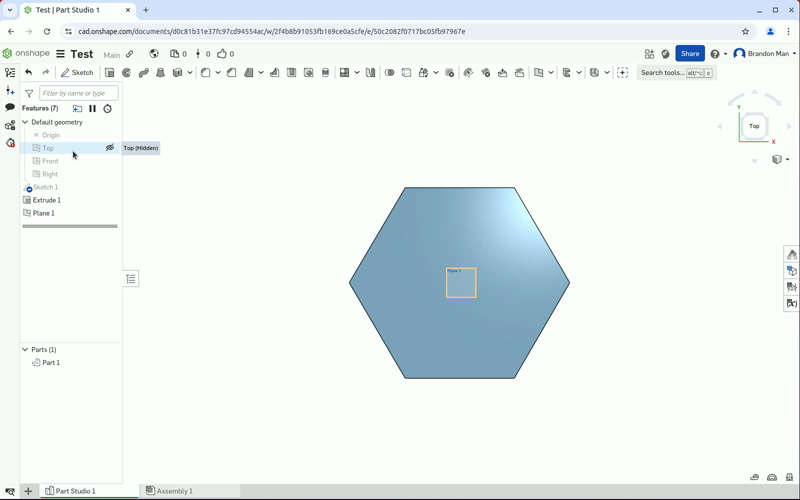
key(shift+s)
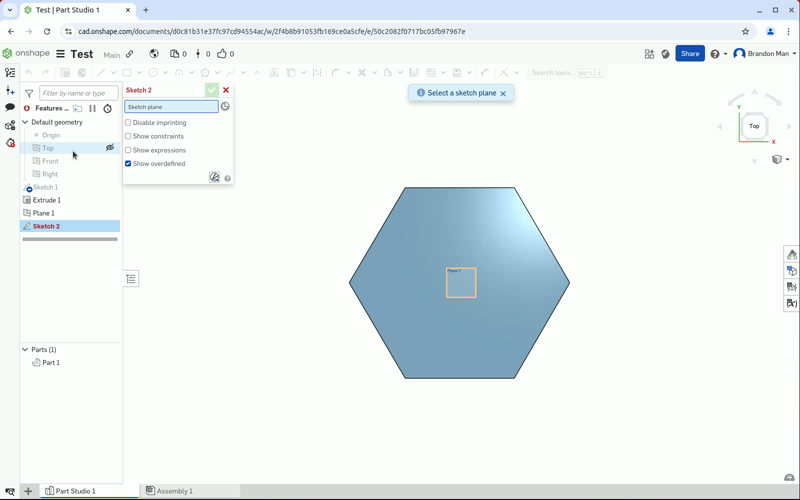
mouse_move(73, 215)
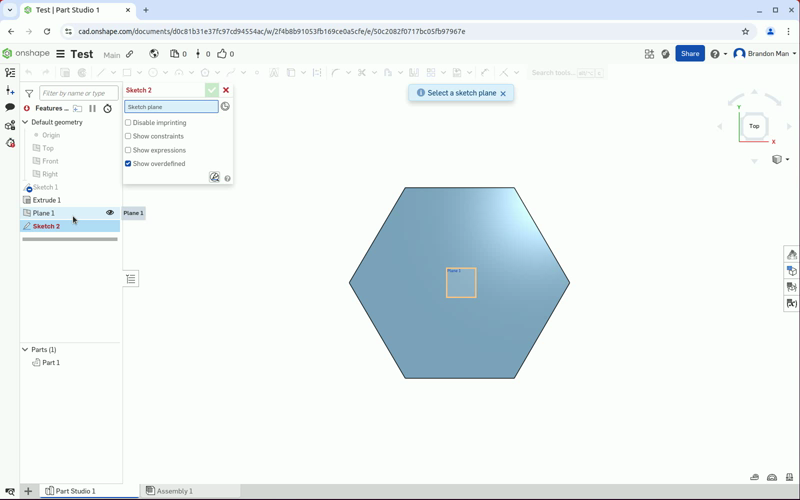
click(73, 215)
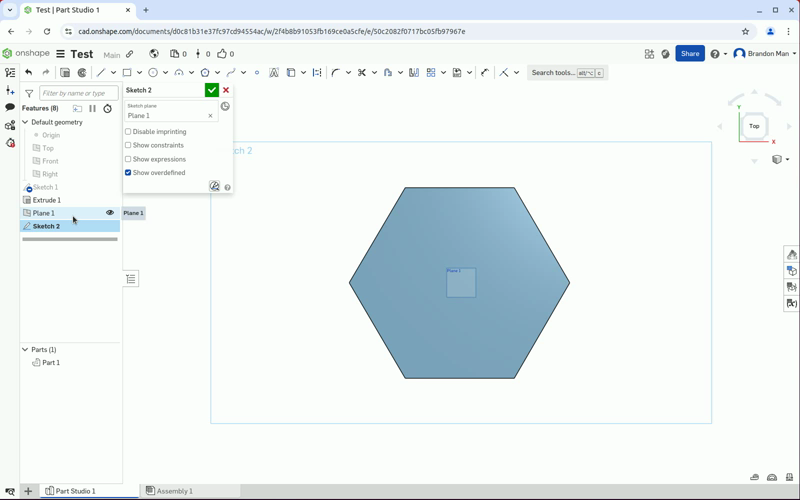
mouse_move(73, 352)
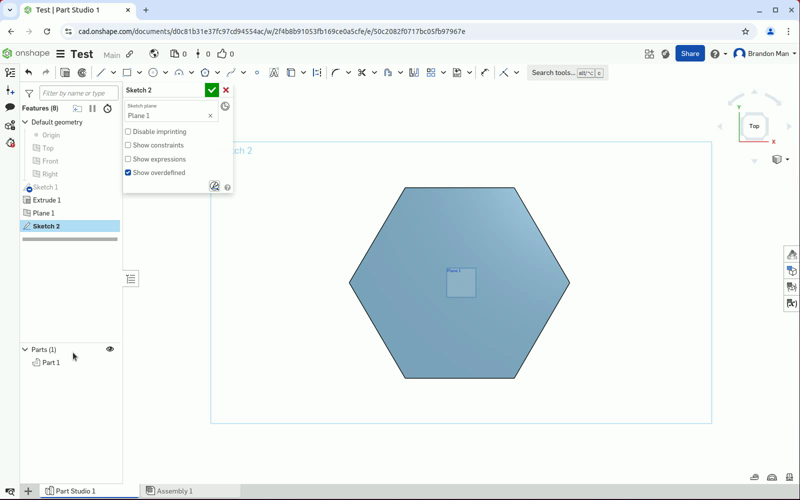
key(y)
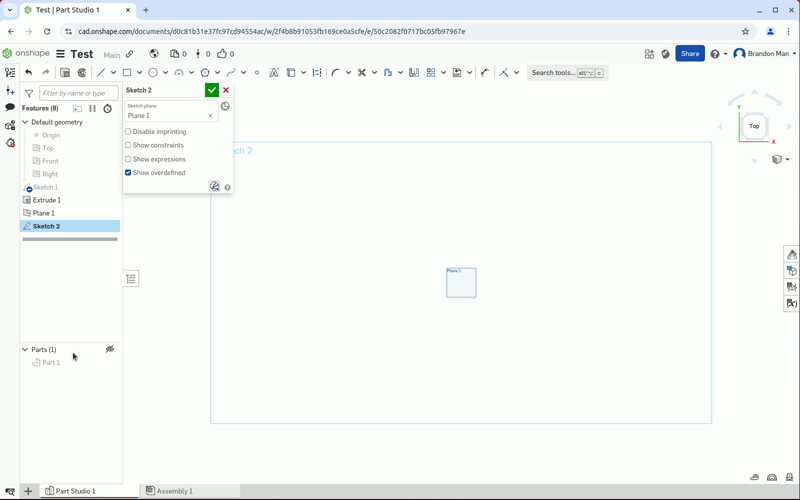
key(c)
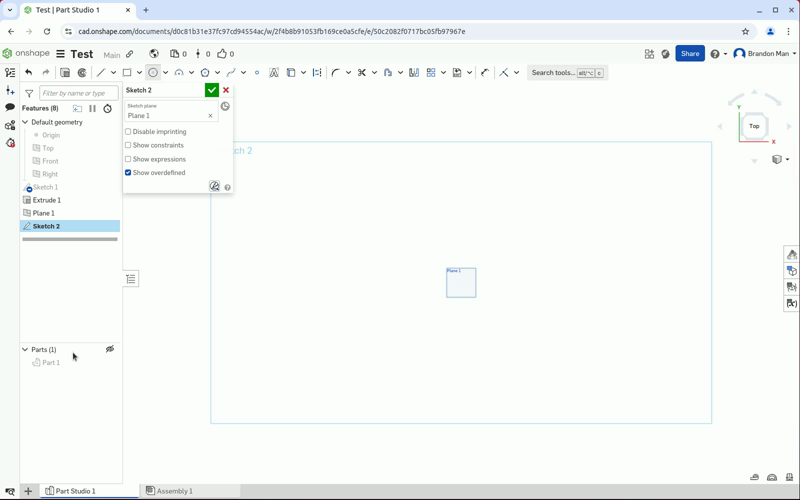
key_down(shift)
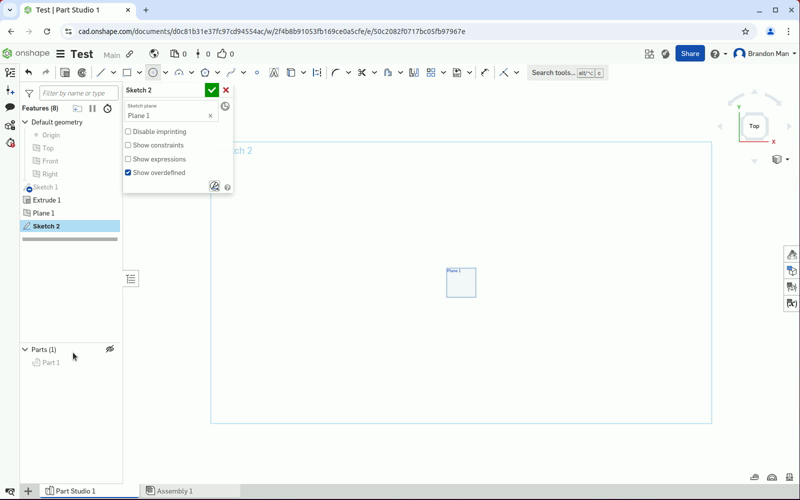
mouse_move(461, 282)
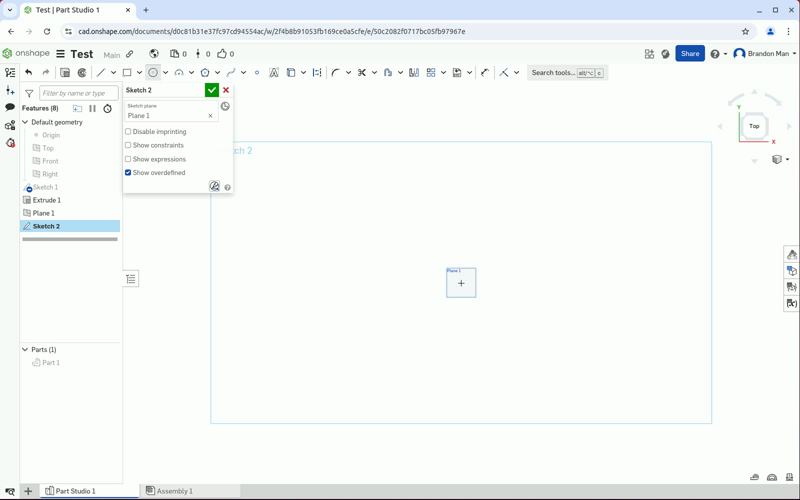
click(461, 282)
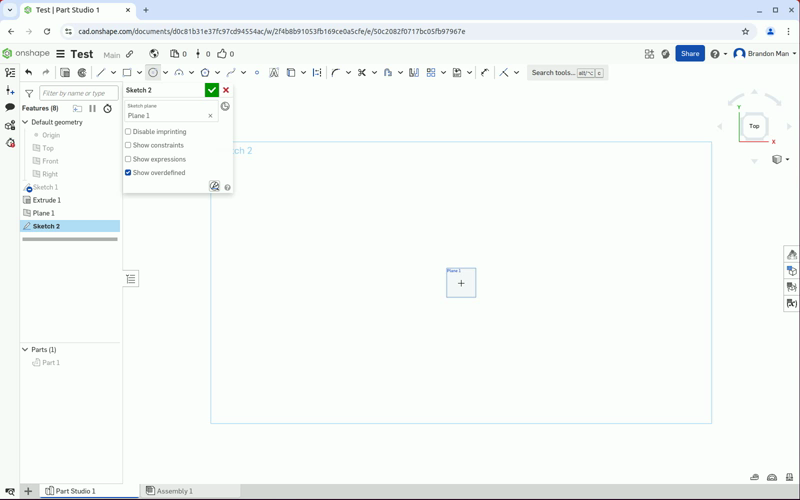
key_up(shift)
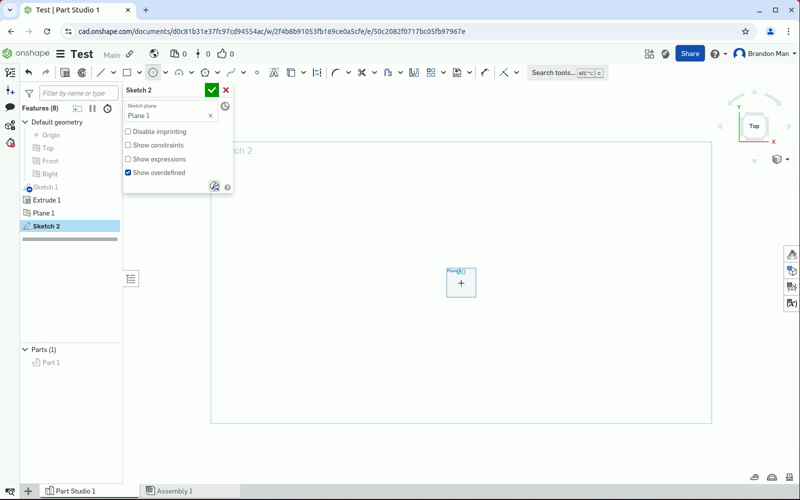
mouse_move(552, 282)
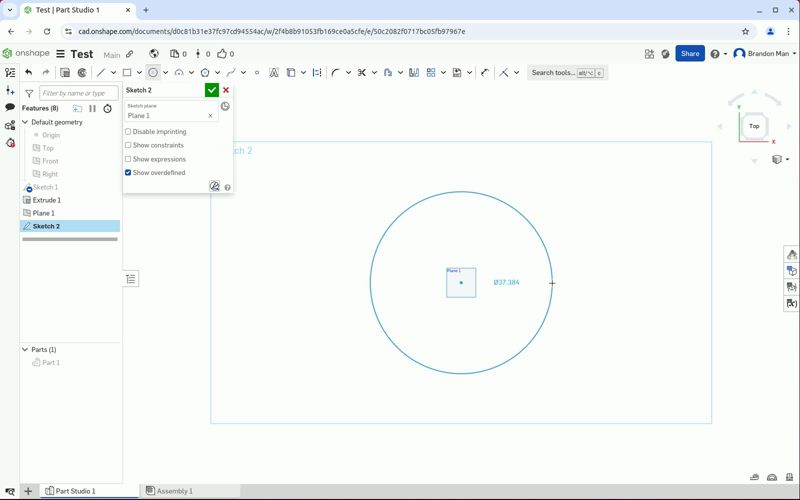
click(552, 282)
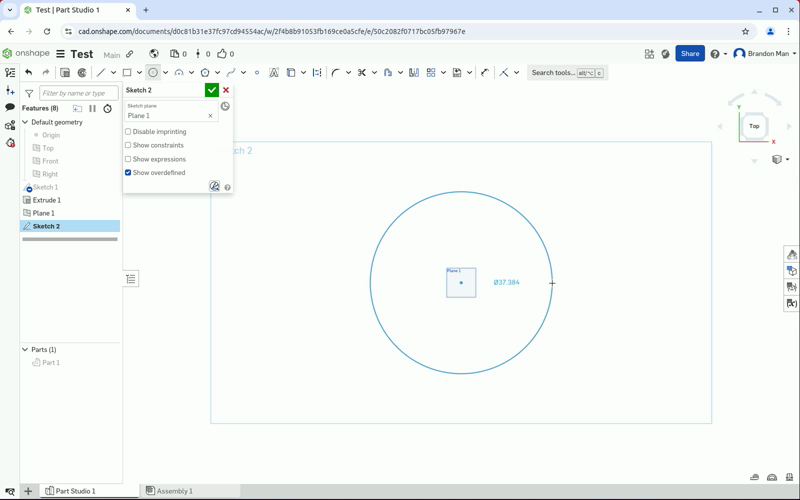
key(esc)
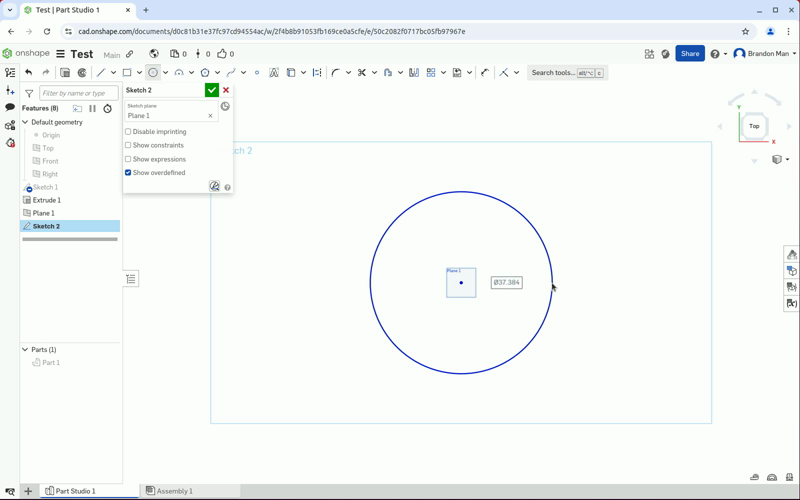
mouse_move(451, 214)
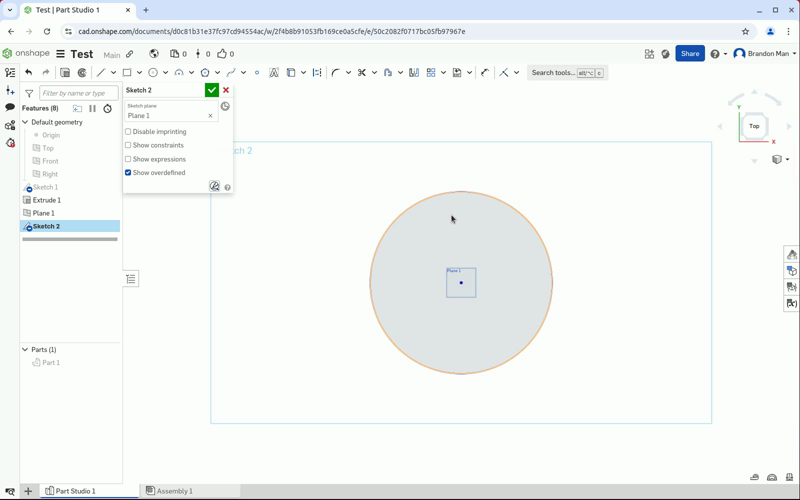
click(451, 214)
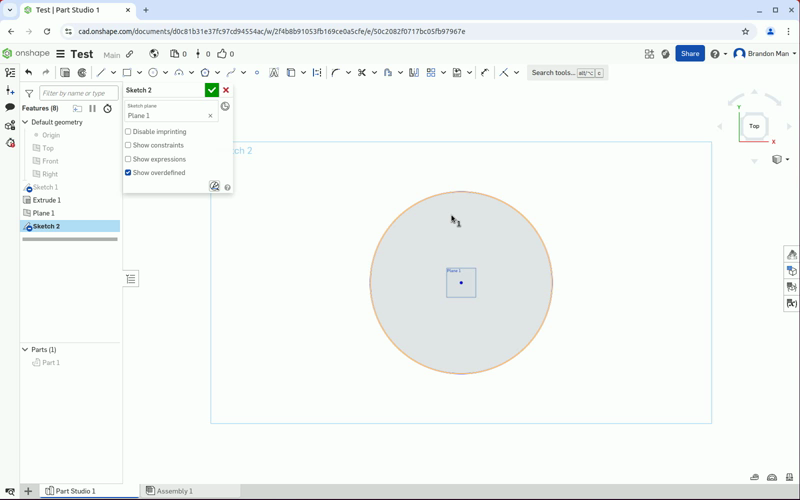
mouse_move(73, 352)
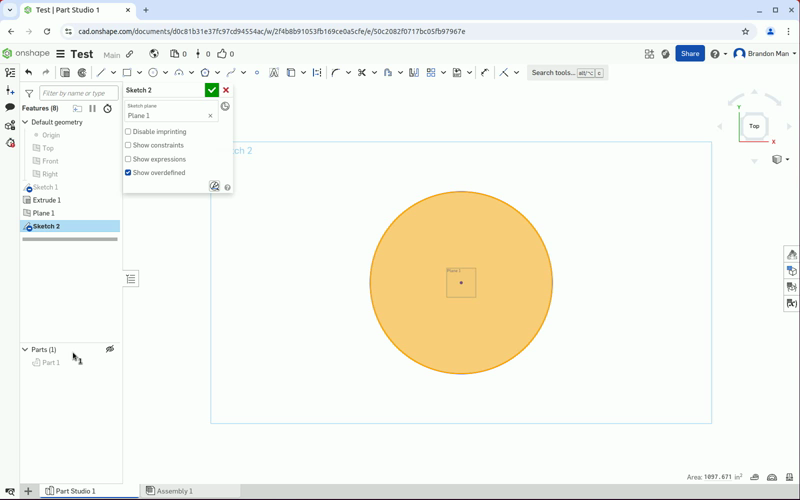
key(shift+y)
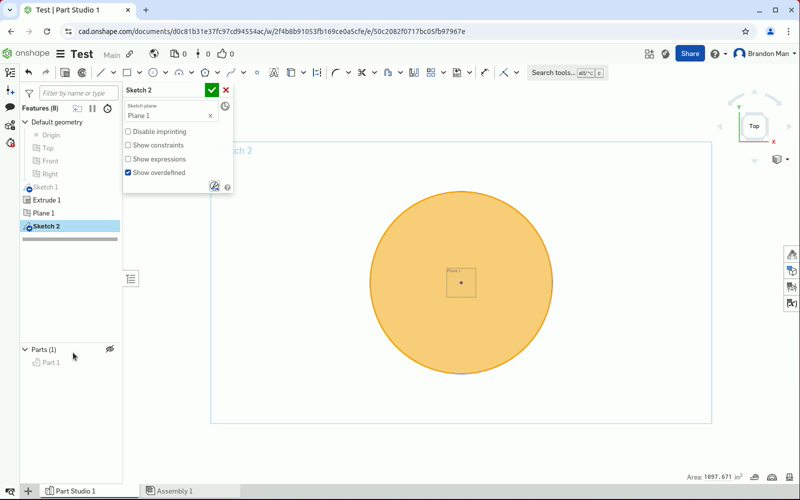
key(shift+e)
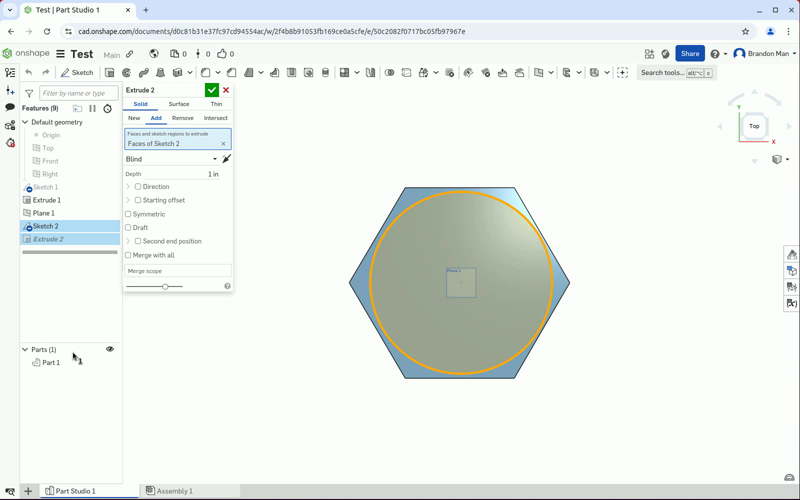
mouse_move(143, 106)
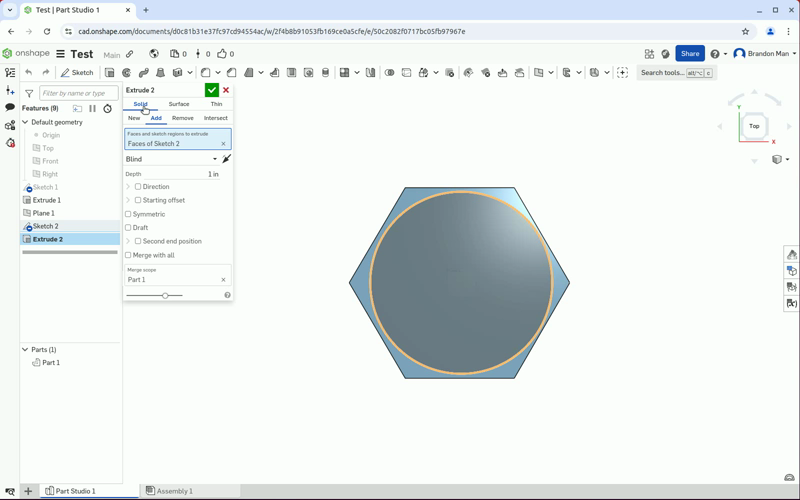
click(143, 106)
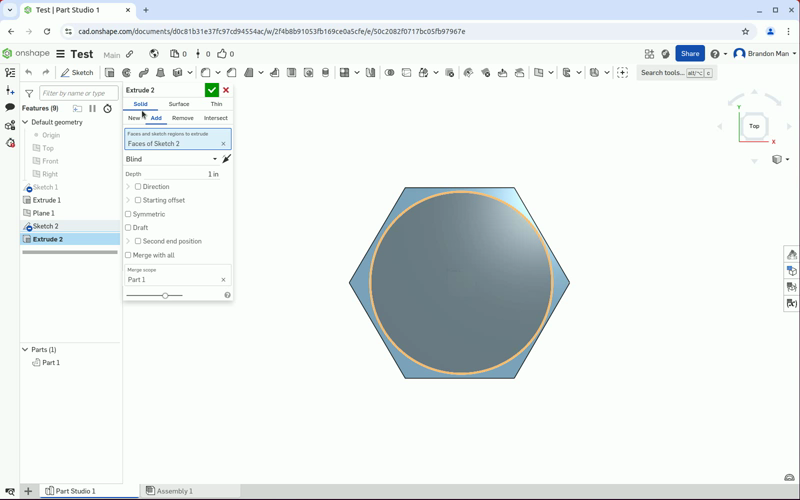
mouse_move(137, 120)
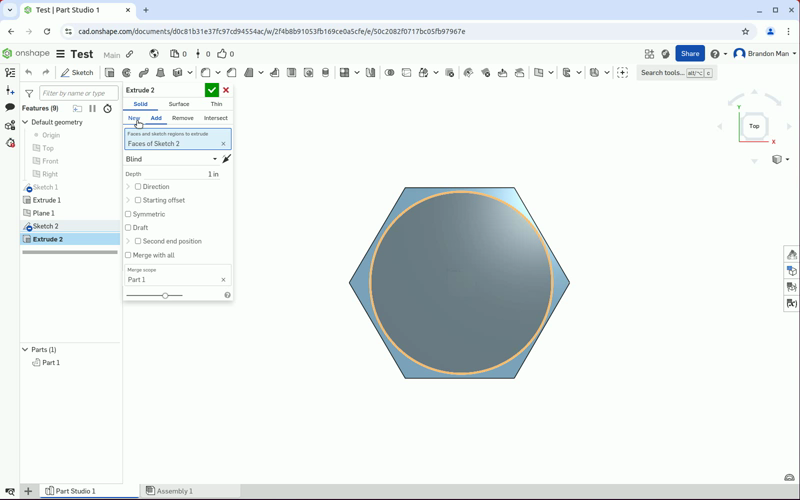
click(137, 120)
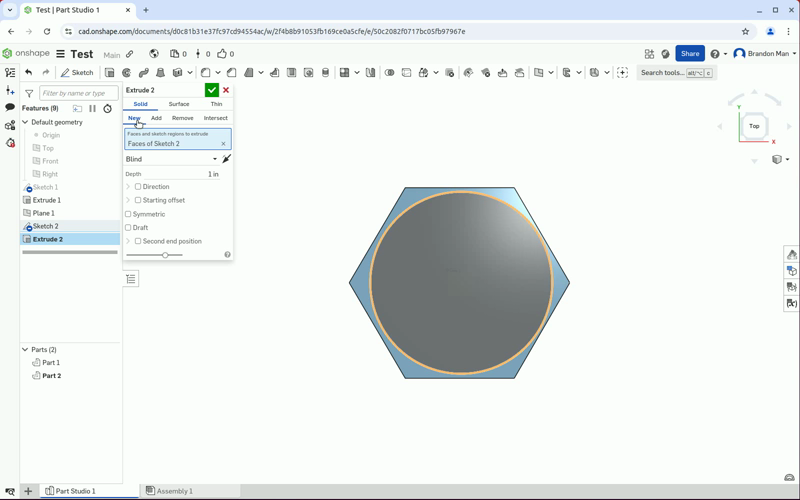
key(tab, 4)
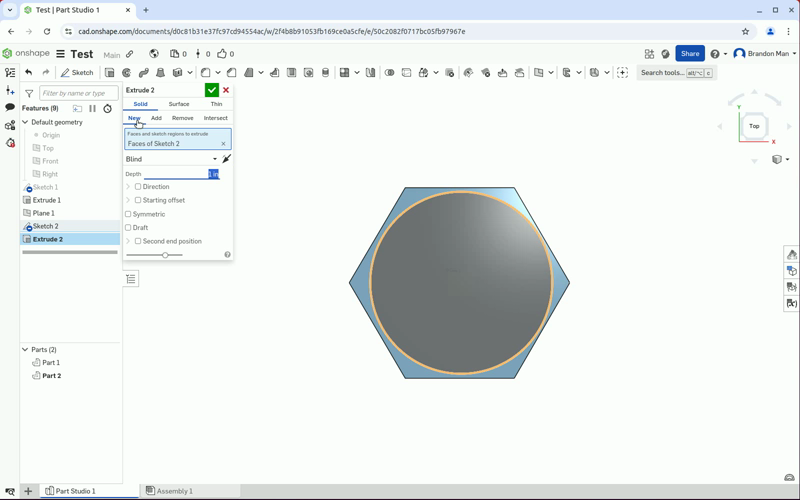
text(7.703)
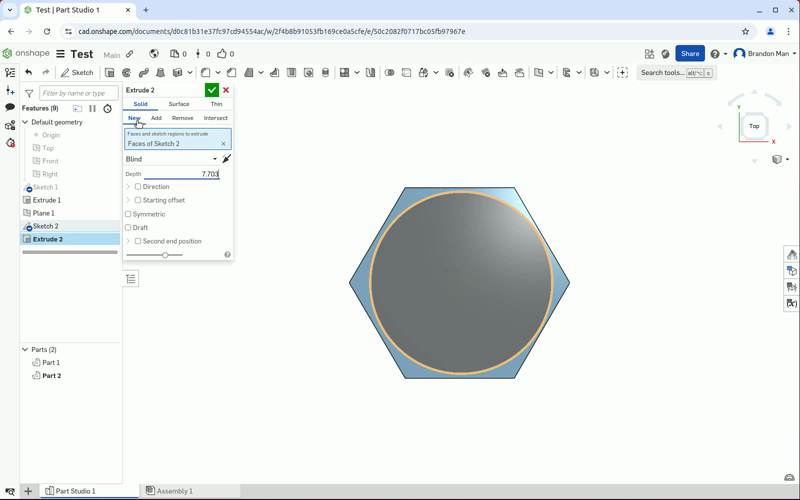
key(enter)
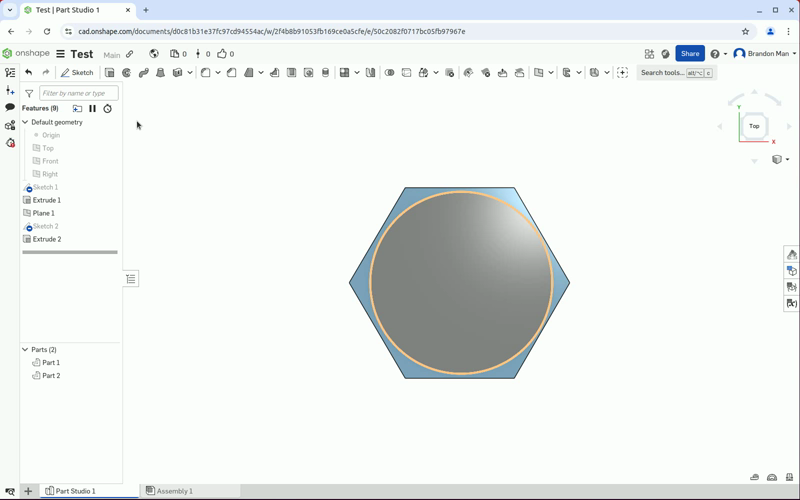
key(shift+h)
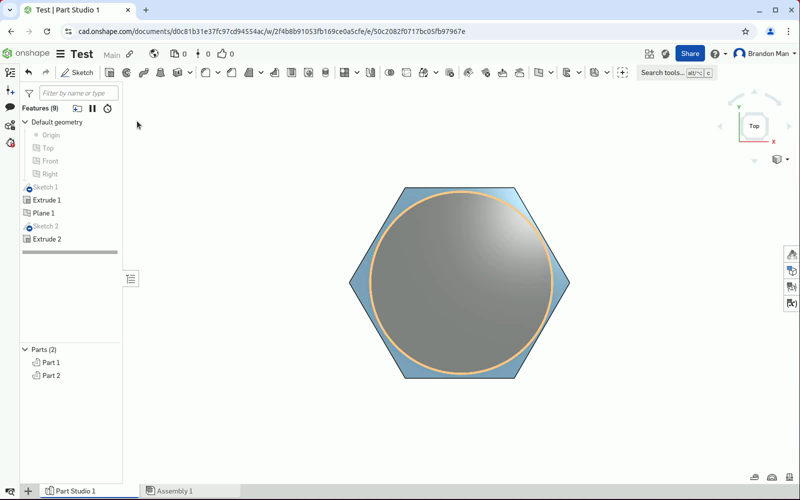
key(shift+h)
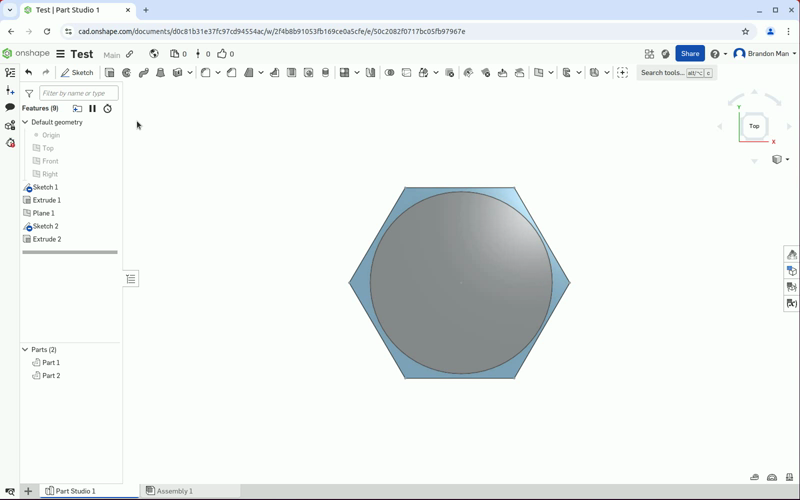
key(shift+7)
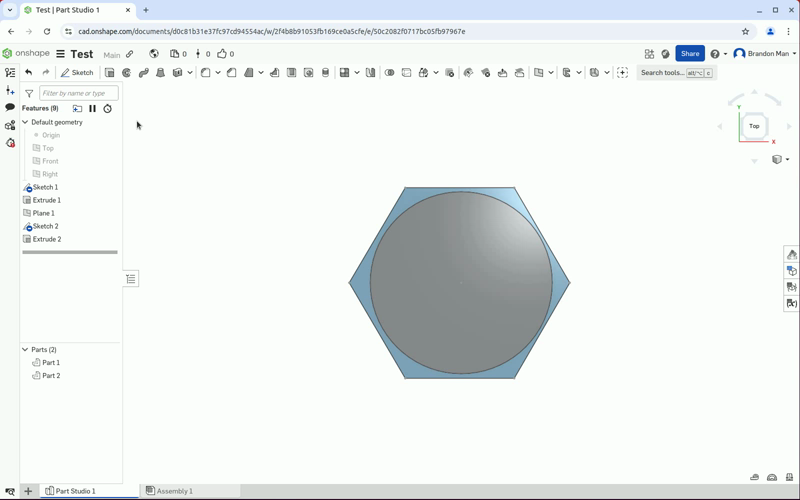
key(up, 3)
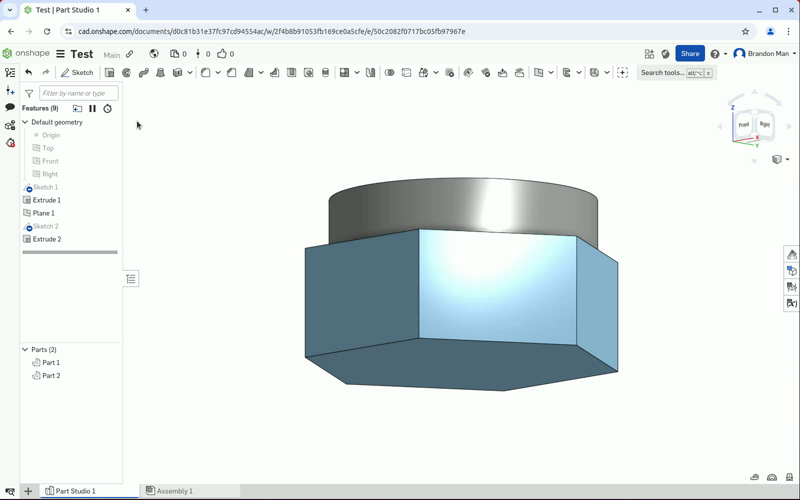
key(left, 3)
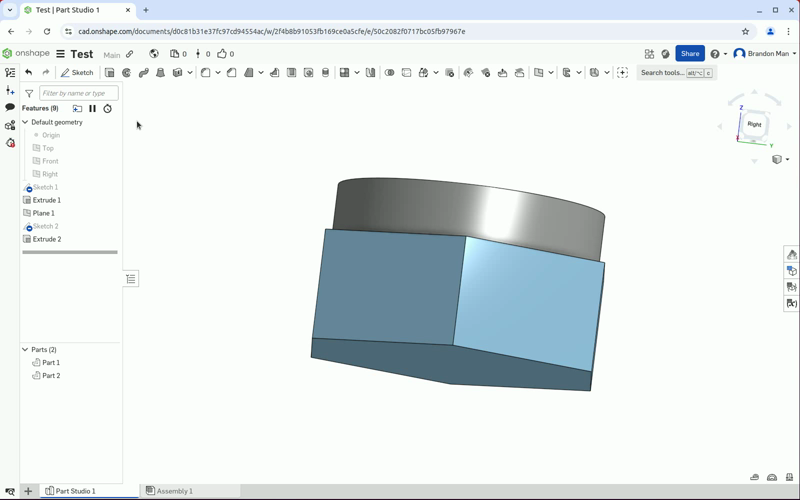
key(right, 3)
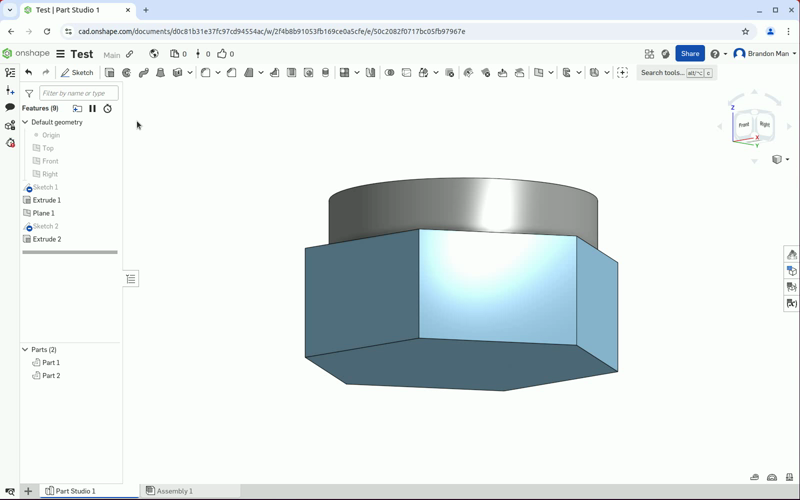
key(down, 3)
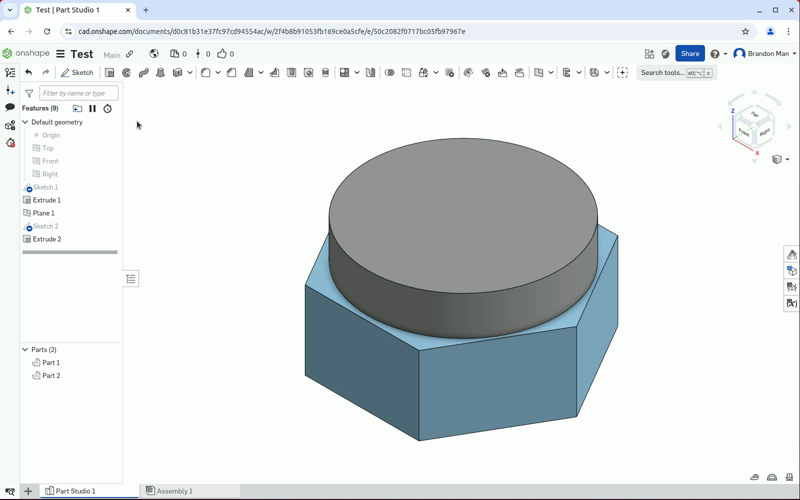
mouse_move(73, 189)
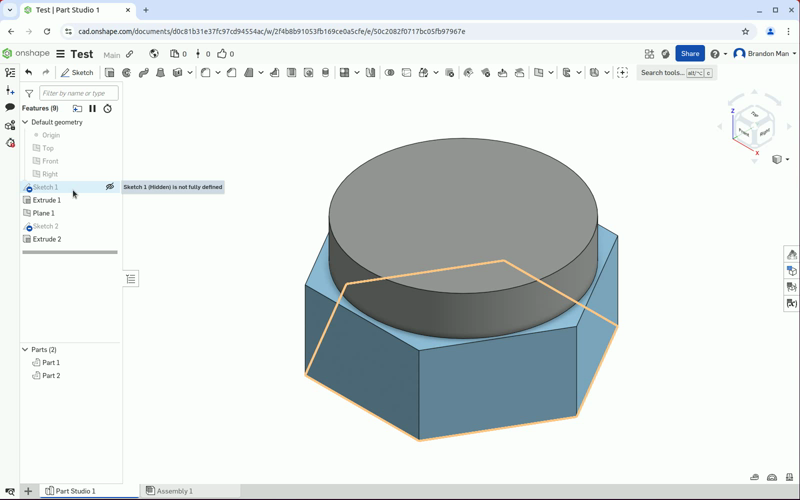
click(73, 189)